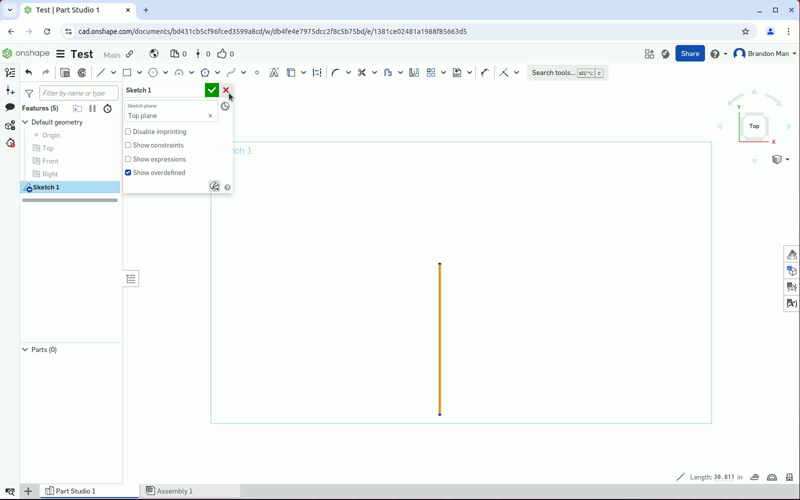
key(shift+h)
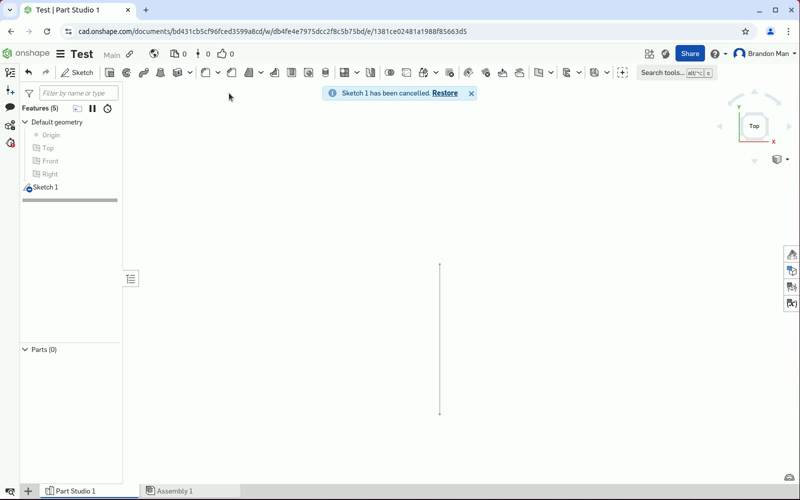
key(shift+s)
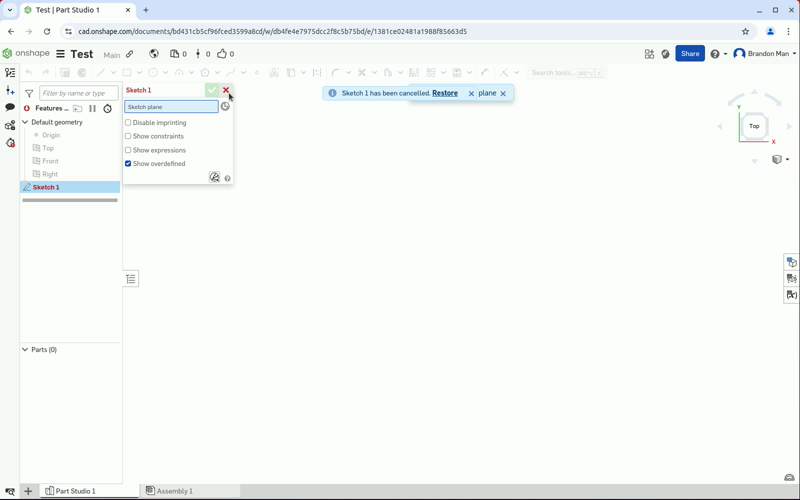
mouse_move(73, 150)
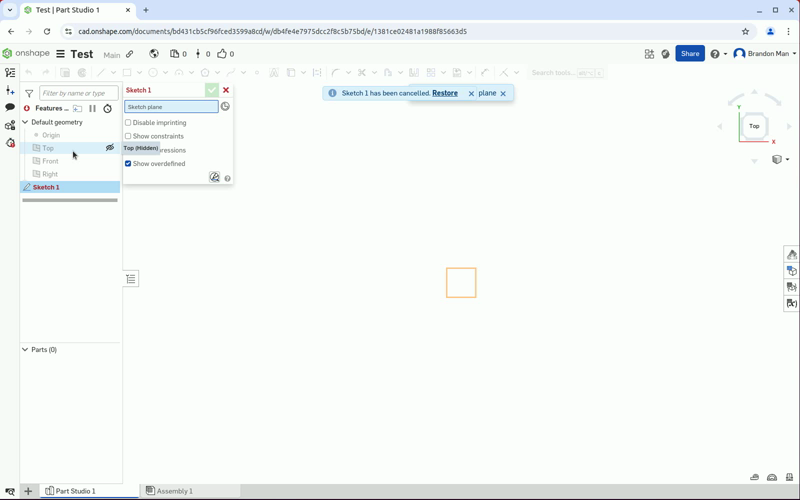
click(73, 150)
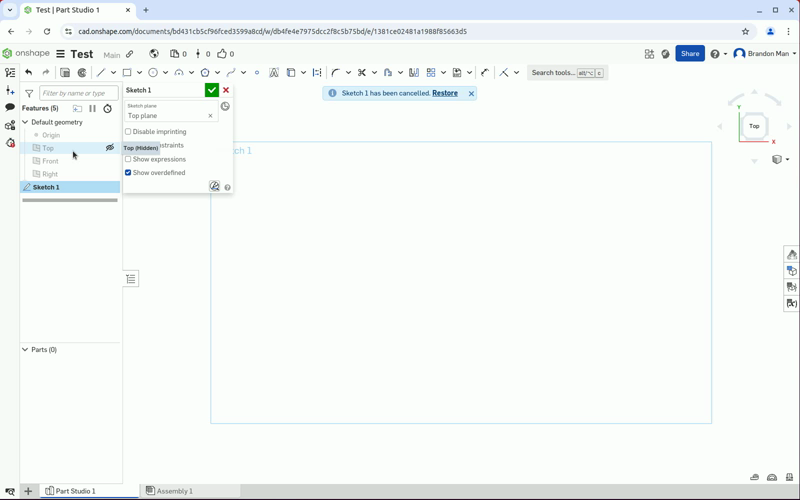
mouse_move(73, 352)
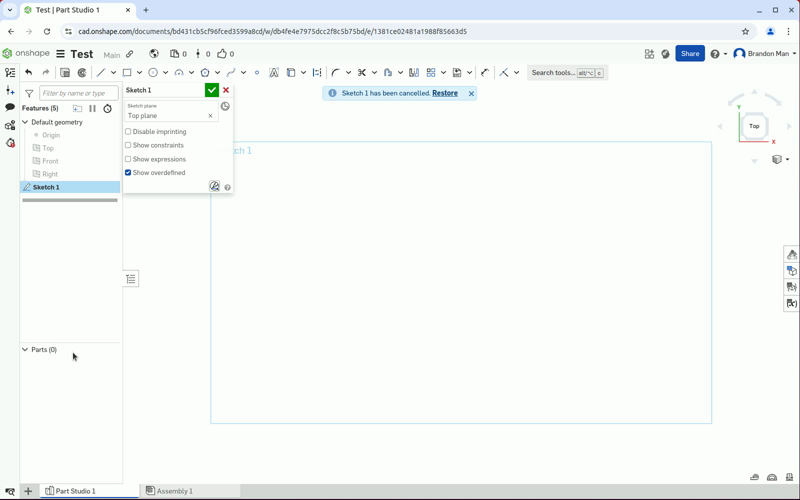
key(y)
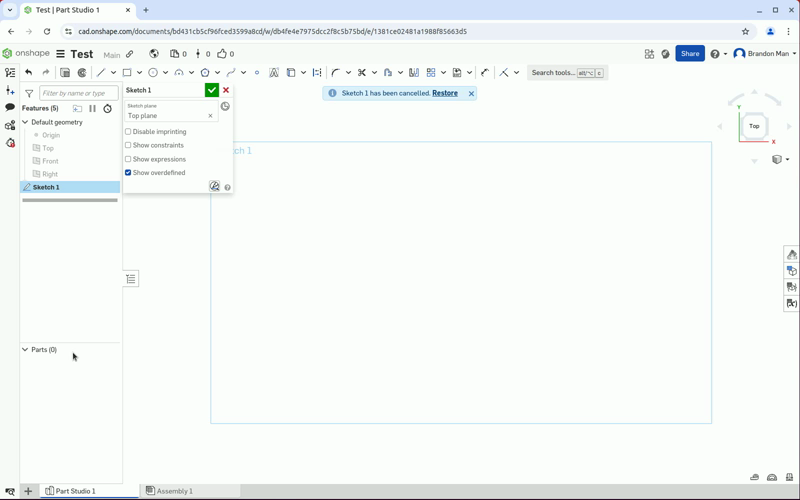
key(a)
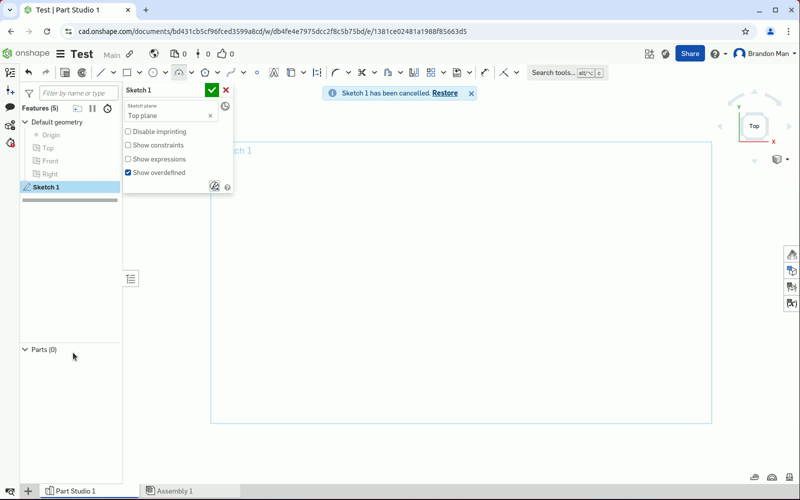
key_down(shift)
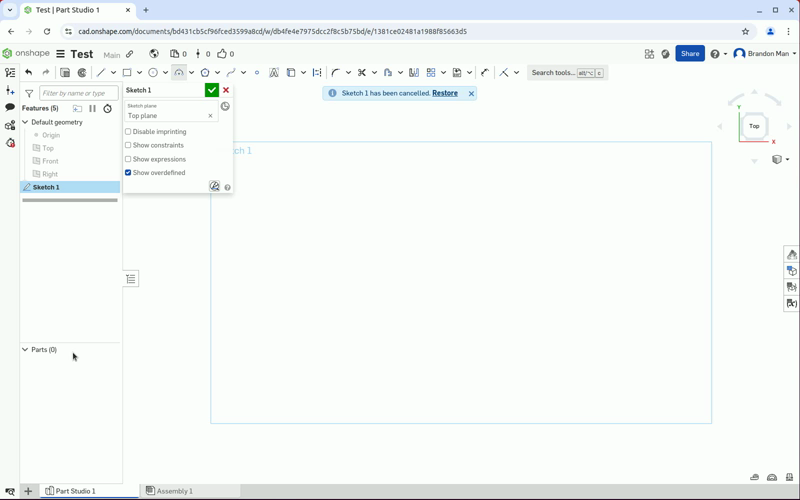
mouse_move(398, 282)
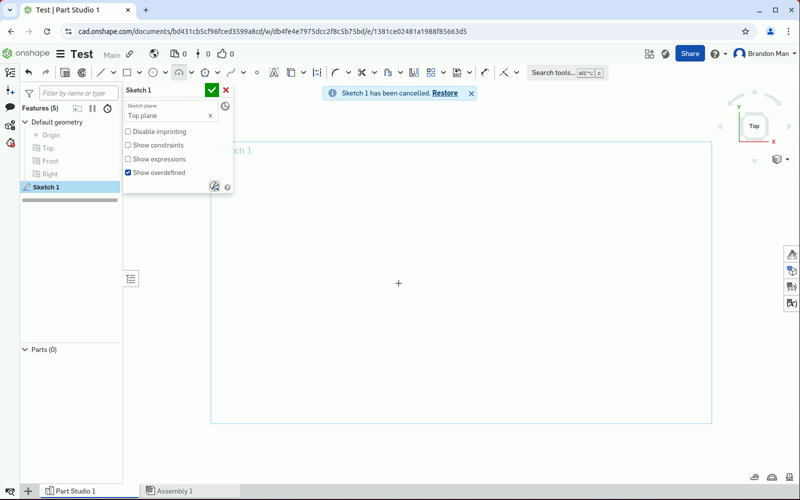
click(398, 282)
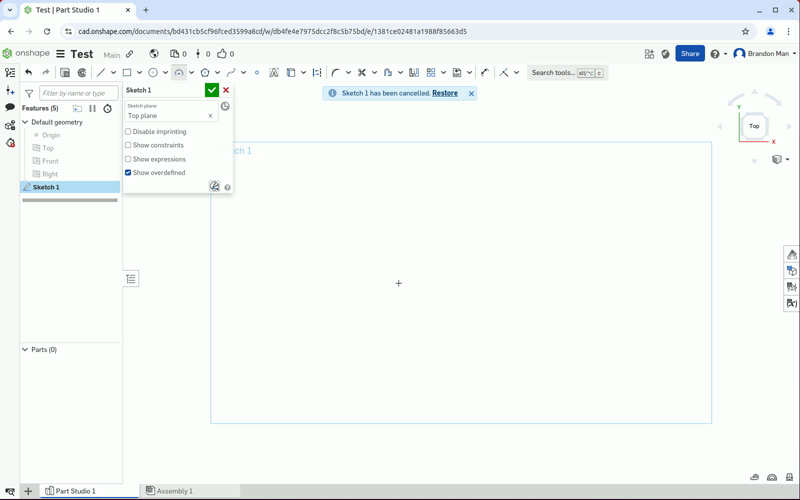
key_up(shift)
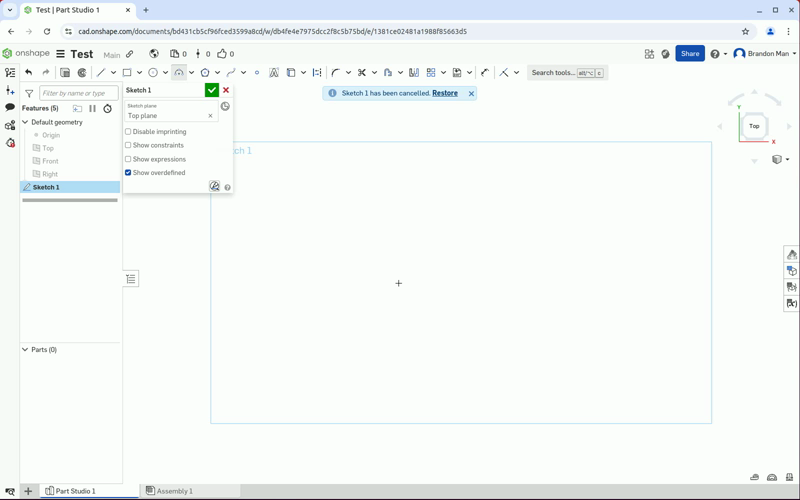
key_down(shift)
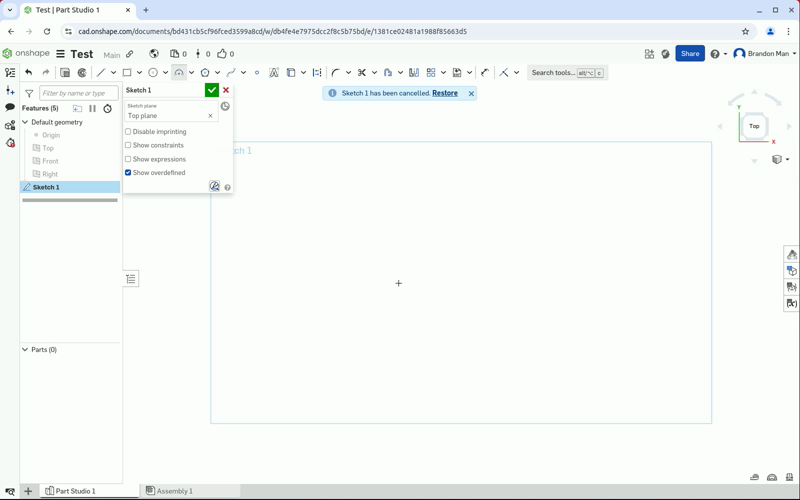
mouse_move(429, 336)
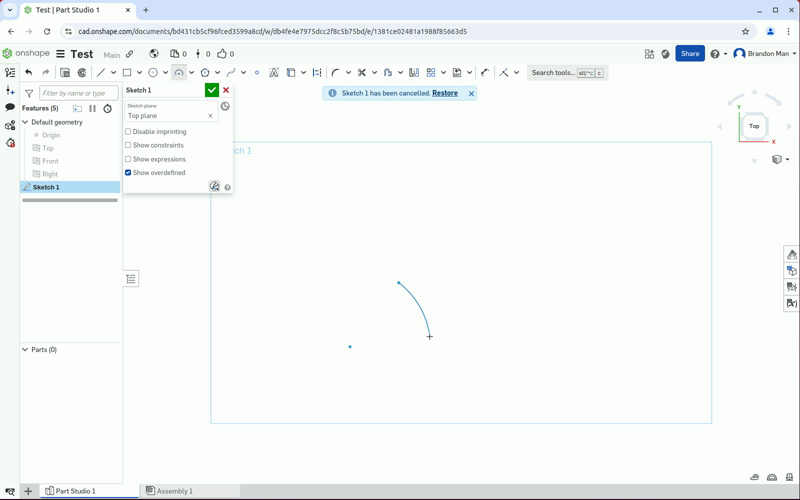
click(429, 336)
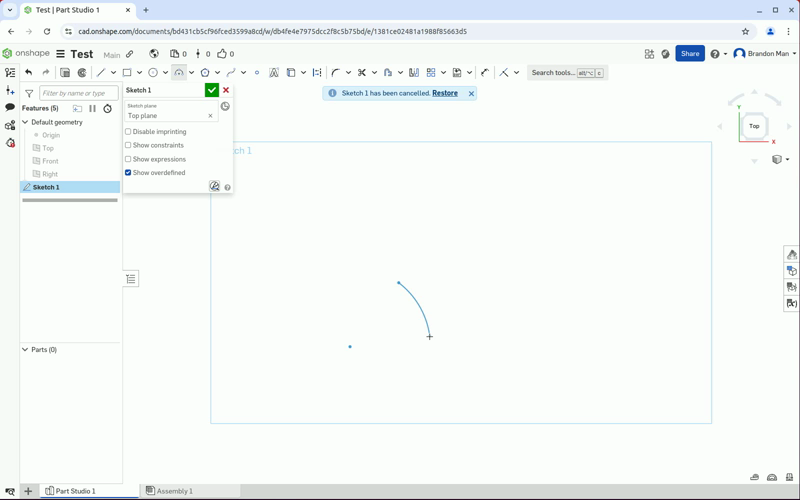
mouse_move(362, 339)
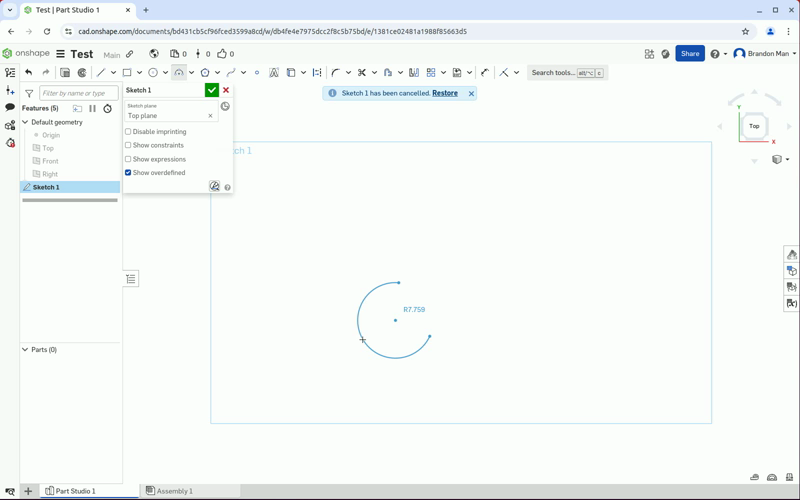
click(362, 339)
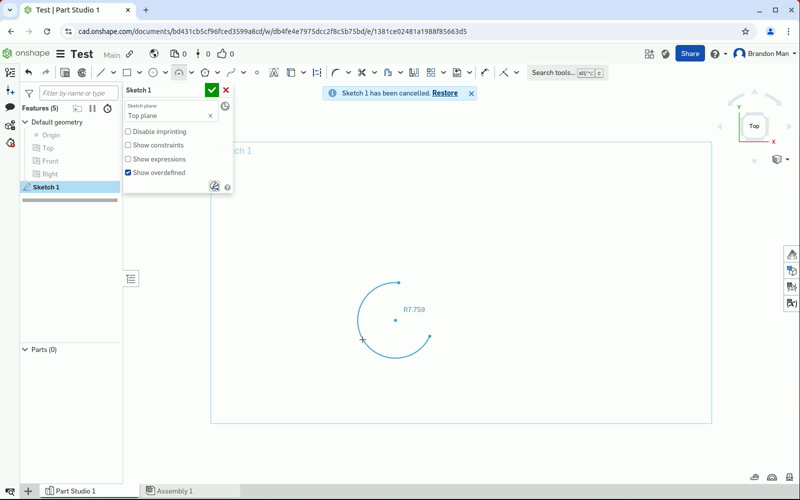
key_up(shift)
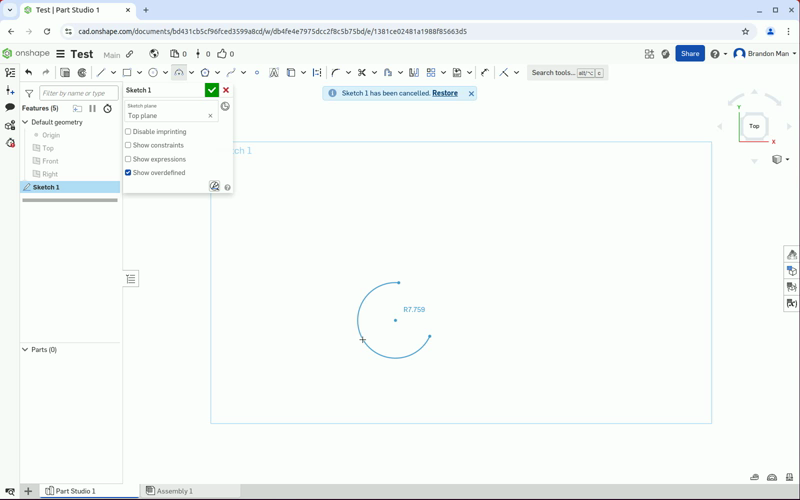
mouse_move(429, 336)
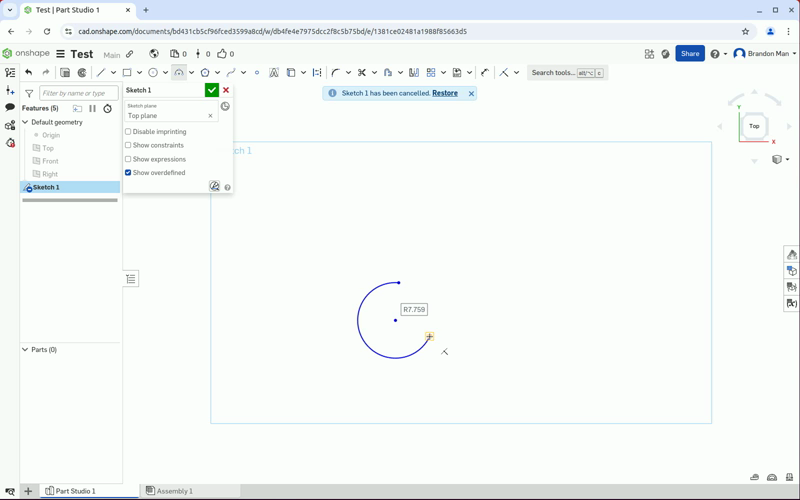
click(429, 336)
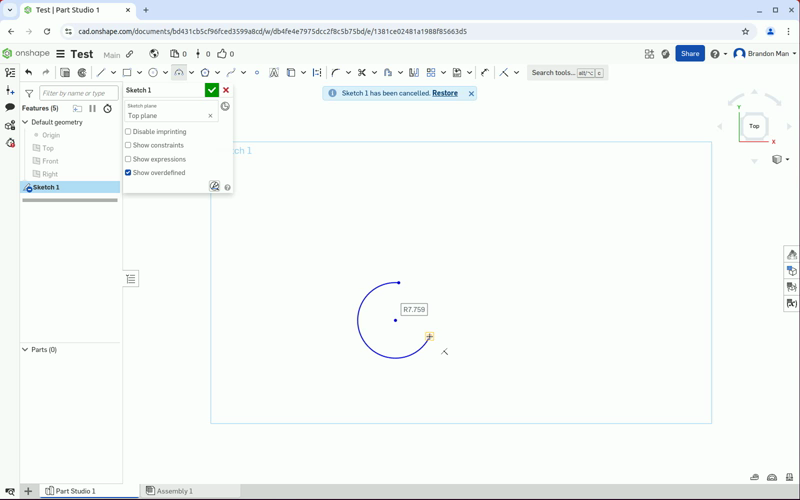
key_down(shift)
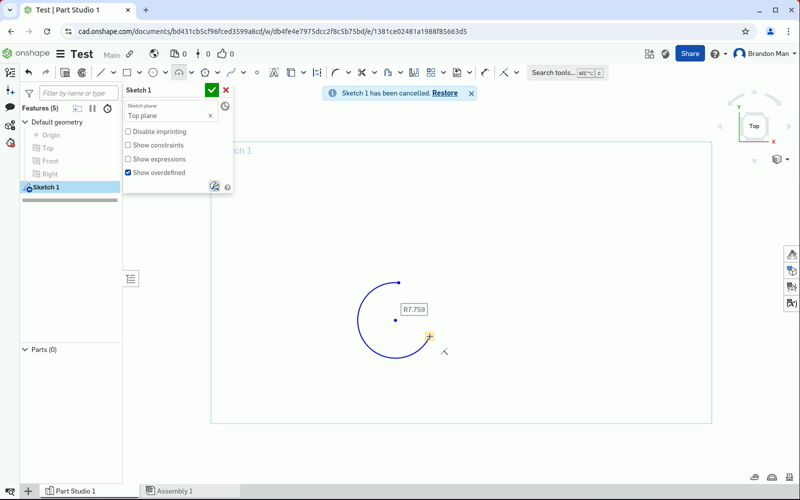
mouse_move(491, 336)
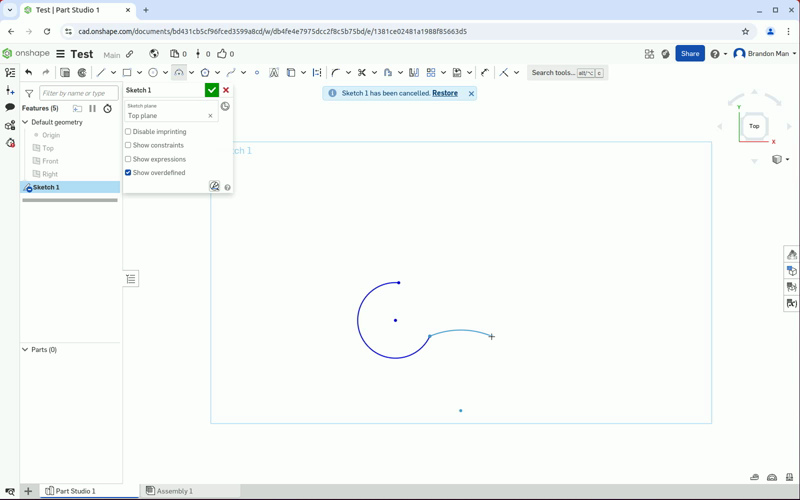
click(491, 336)
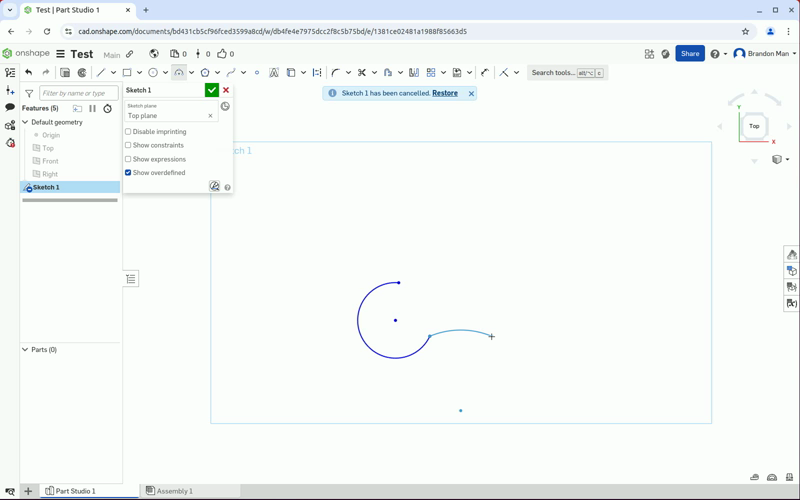
mouse_move(460, 316)
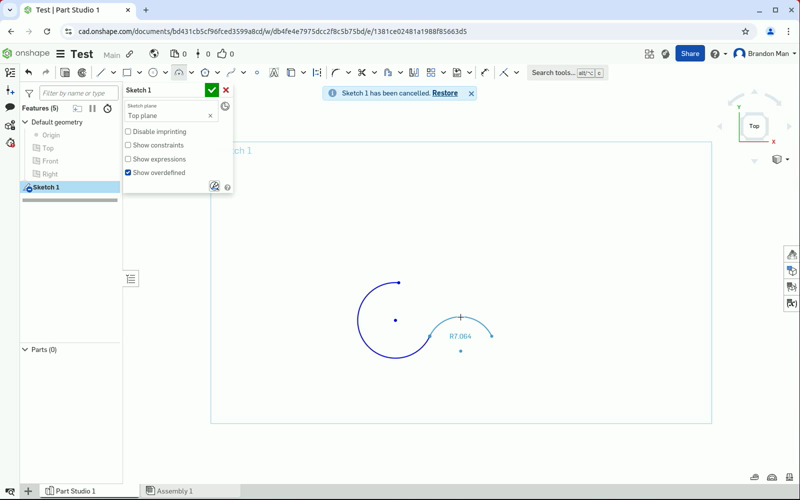
click(460, 316)
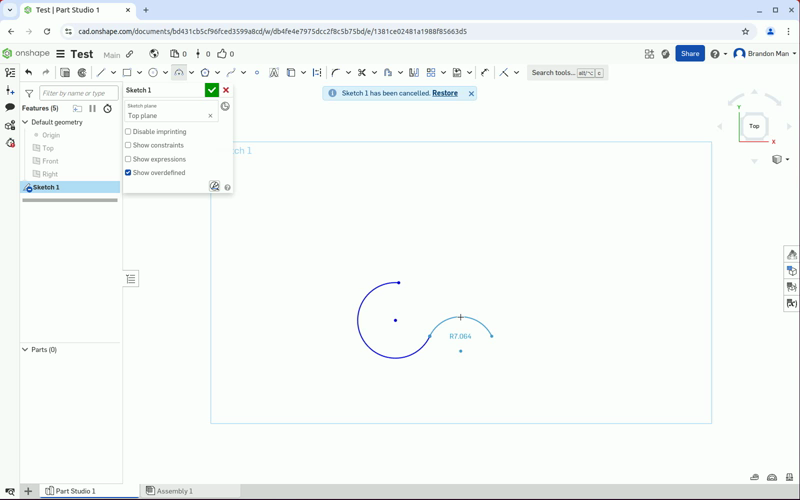
key_up(shift)
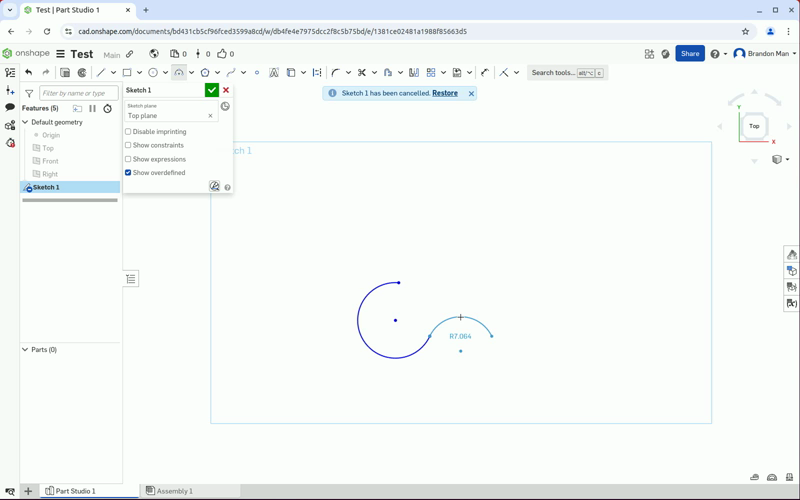
mouse_move(491, 336)
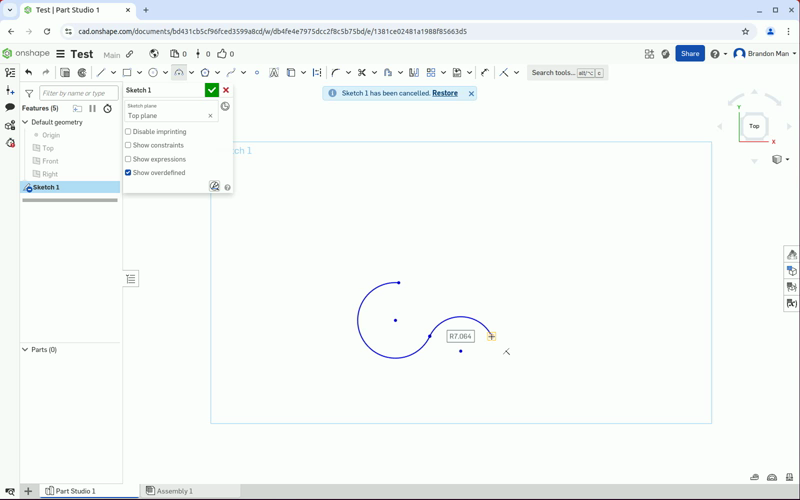
click(491, 336)
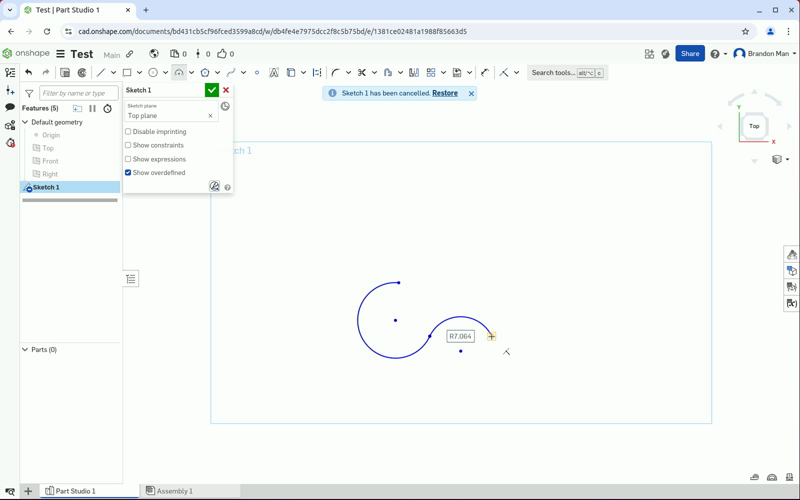
key_down(shift)
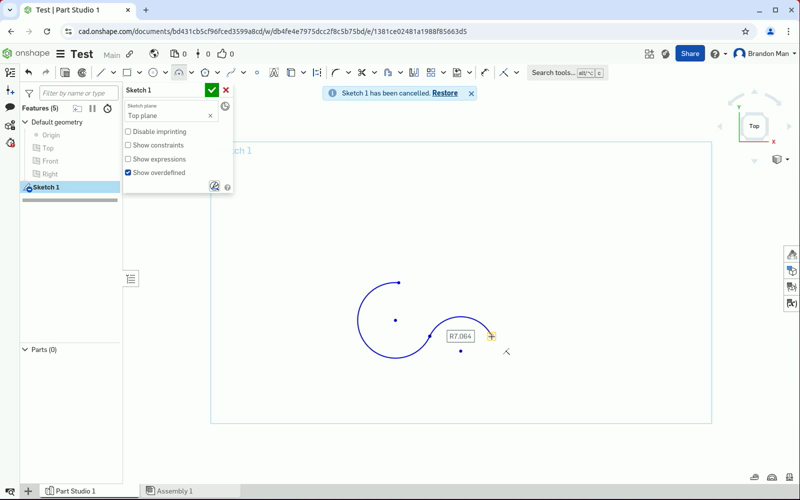
mouse_move(520, 282)
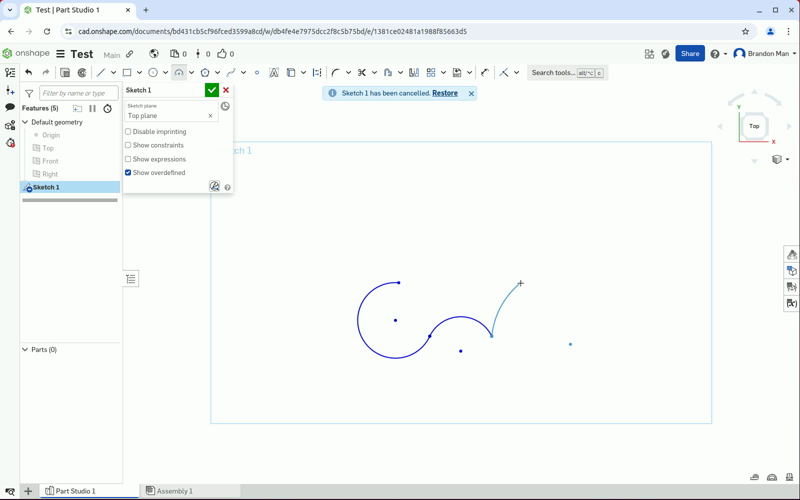
click(520, 282)
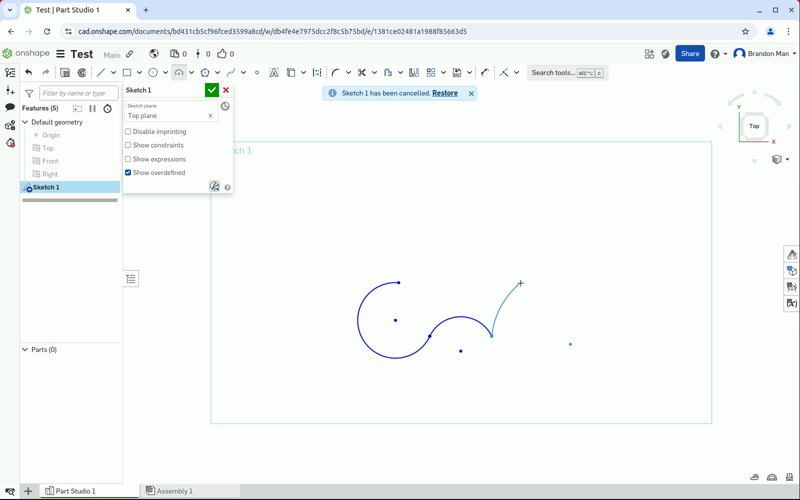
mouse_move(557, 337)
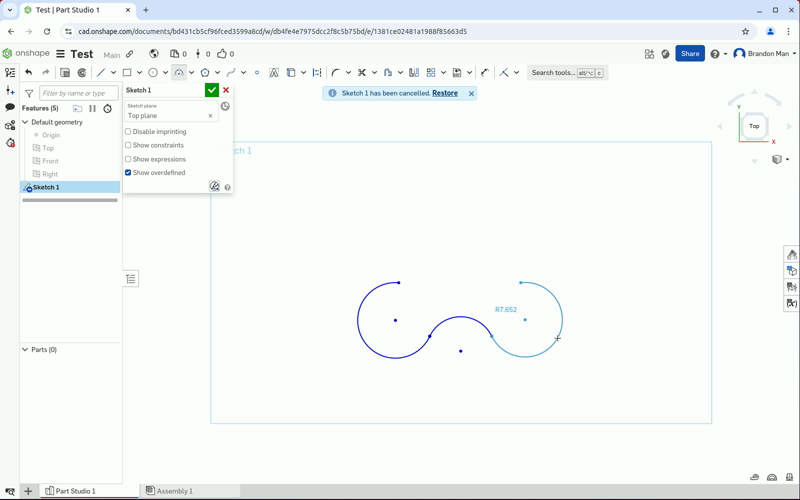
click(557, 337)
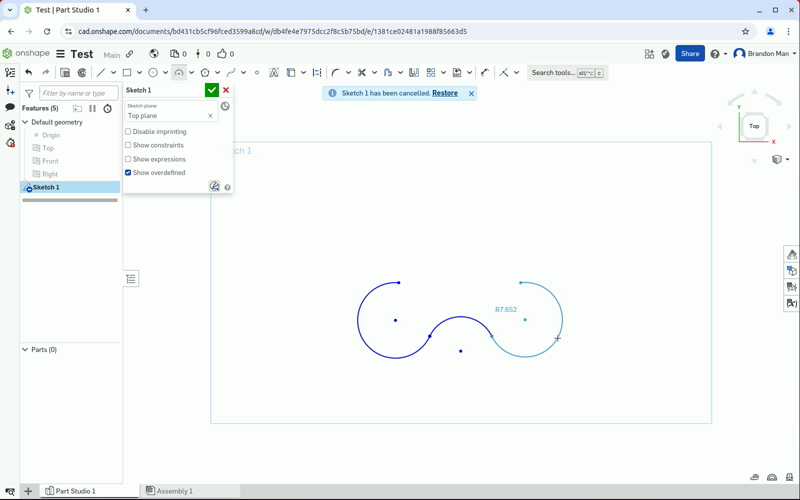
key_up(shift)
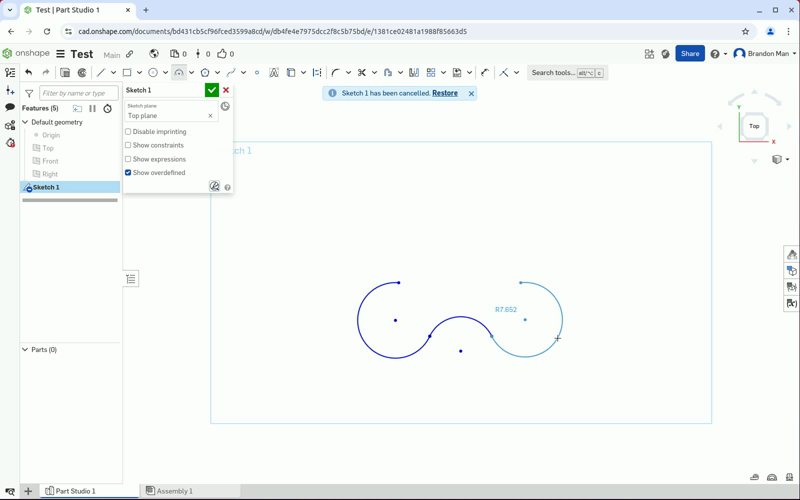
mouse_move(520, 282)
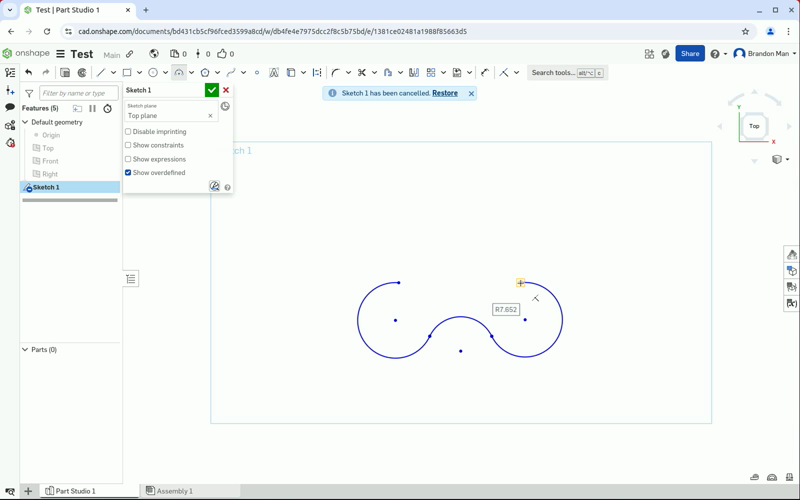
click(520, 282)
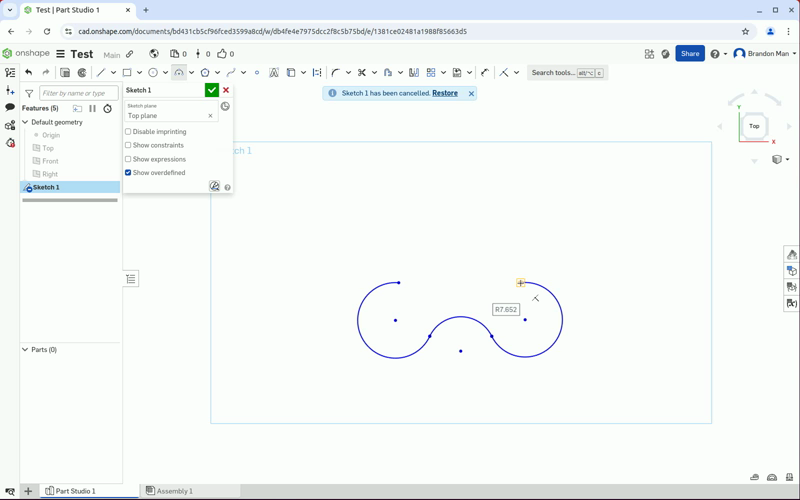
key_down(shift)
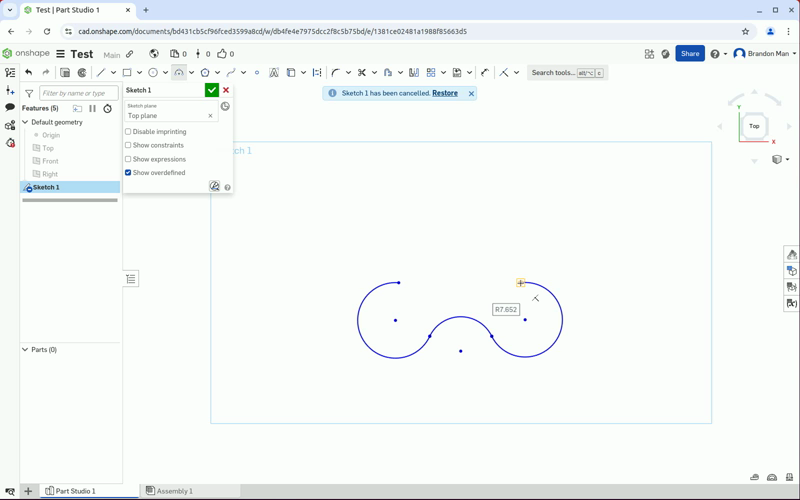
mouse_move(489, 229)
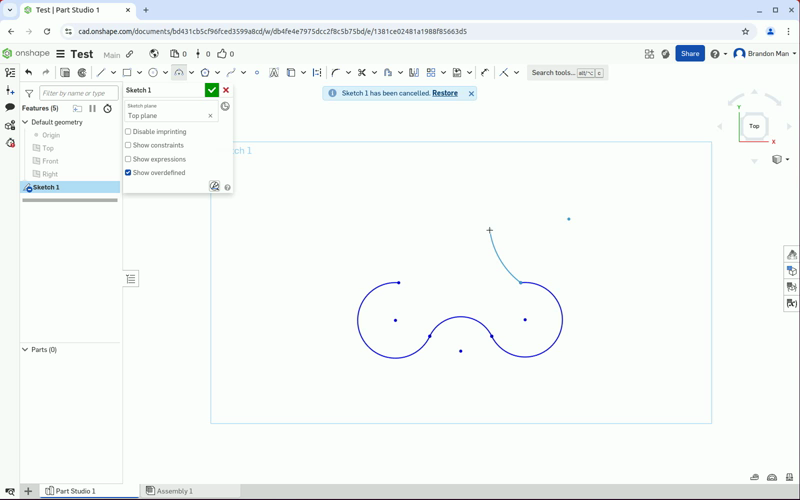
click(489, 229)
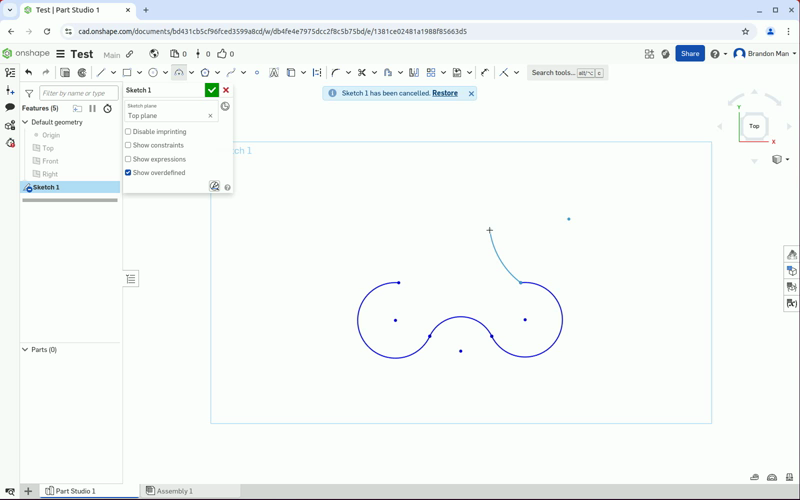
mouse_move(488, 266)
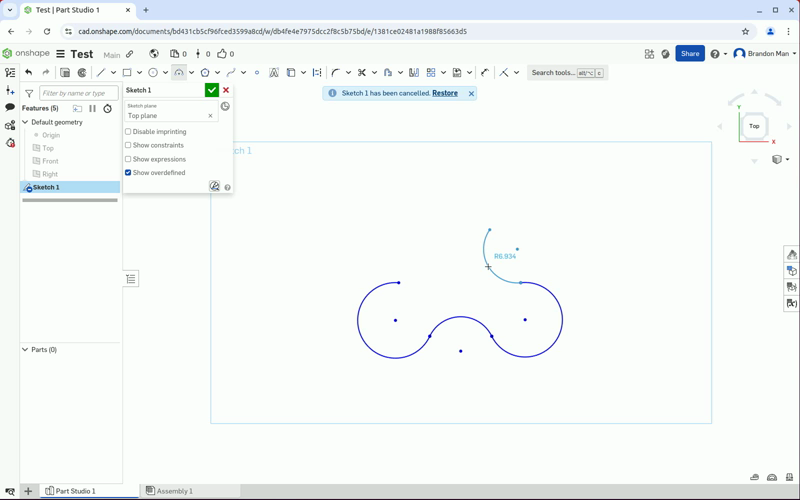
click(488, 266)
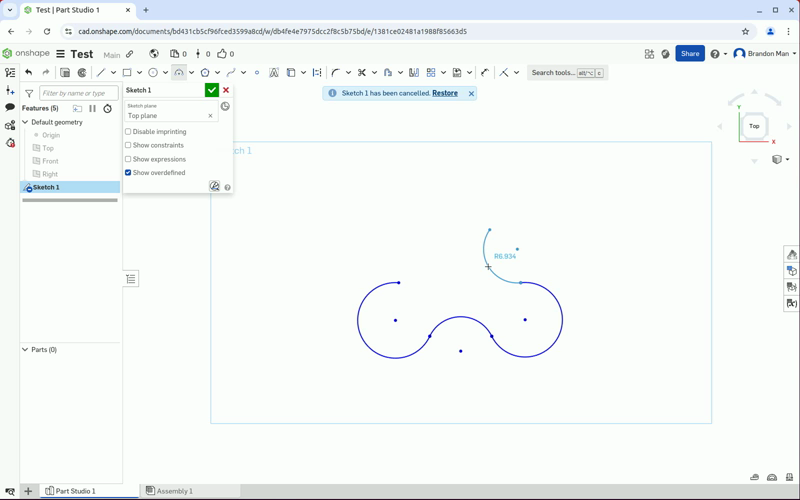
key_up(shift)
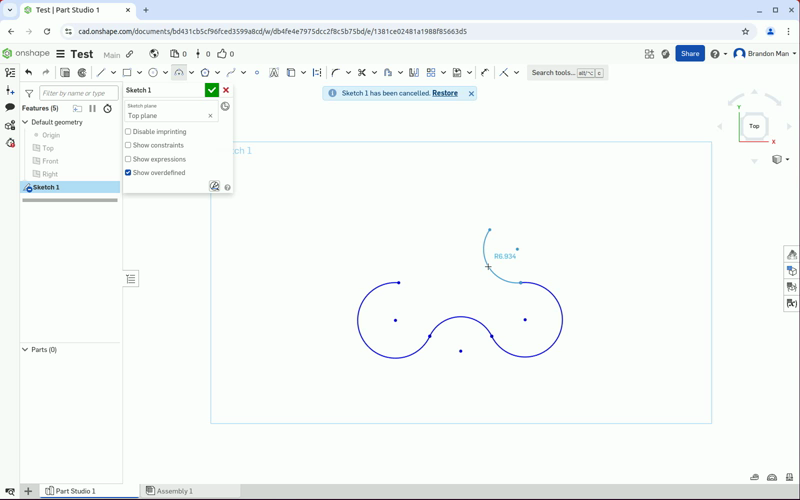
mouse_move(489, 229)
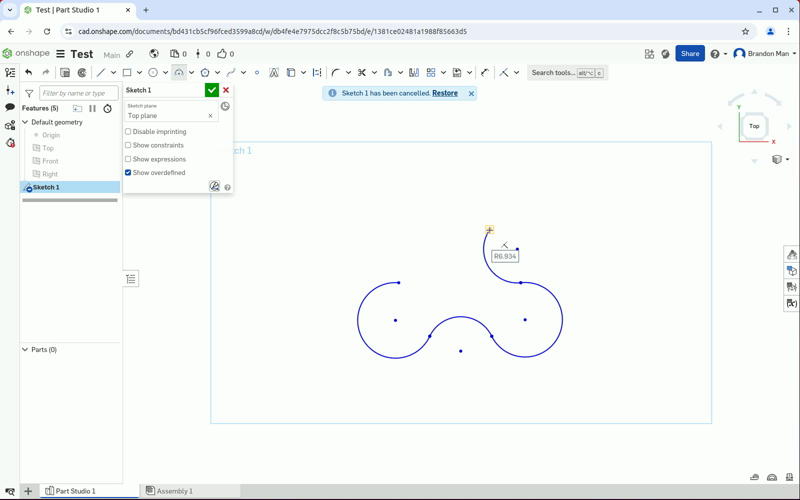
click(489, 229)
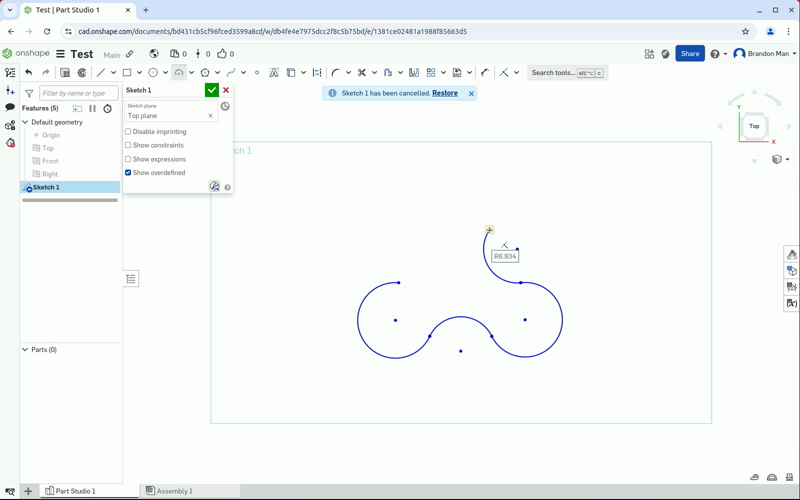
key_down(shift)
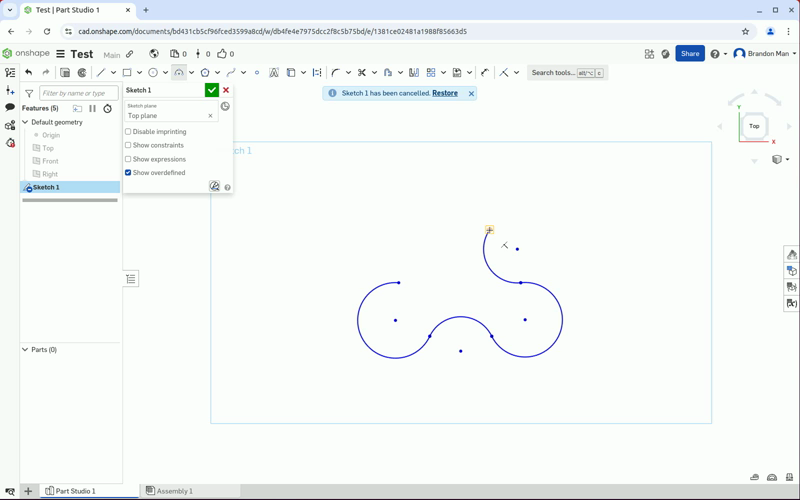
mouse_move(429, 229)
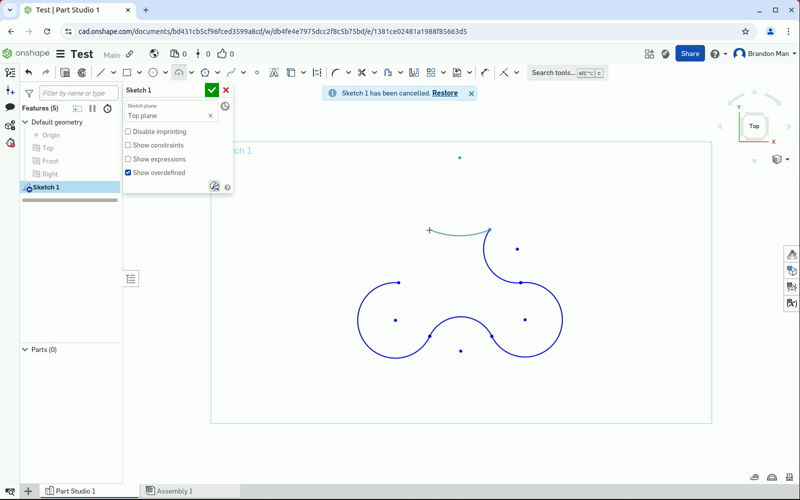
click(429, 229)
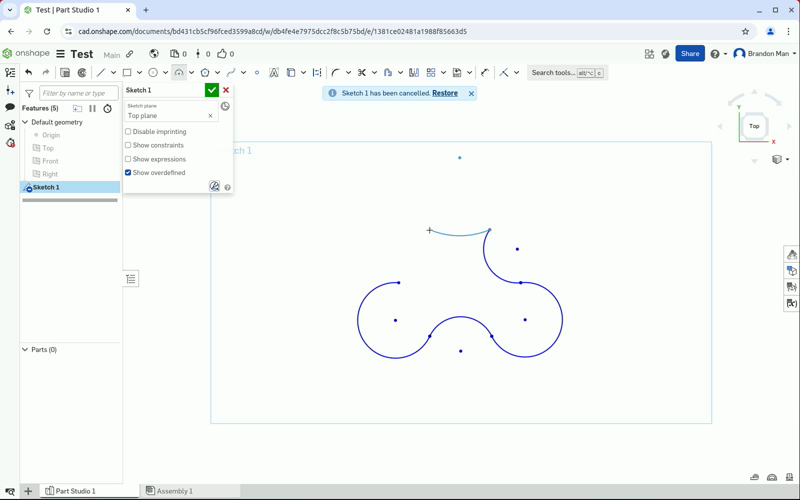
mouse_move(459, 171)
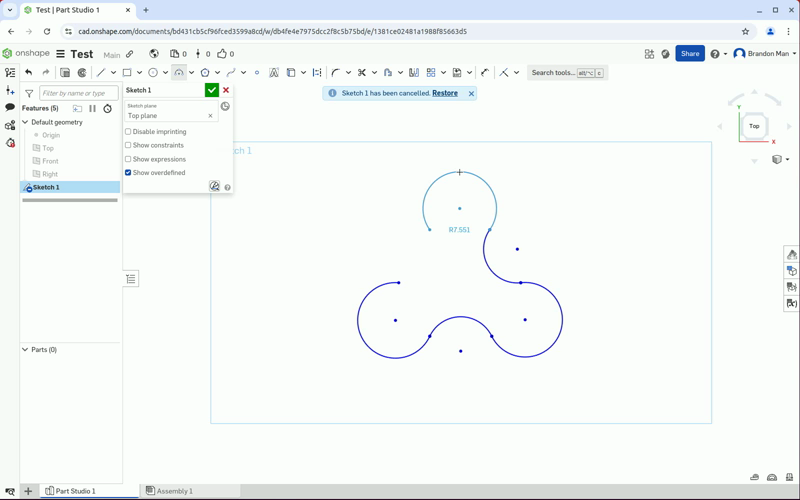
click(459, 171)
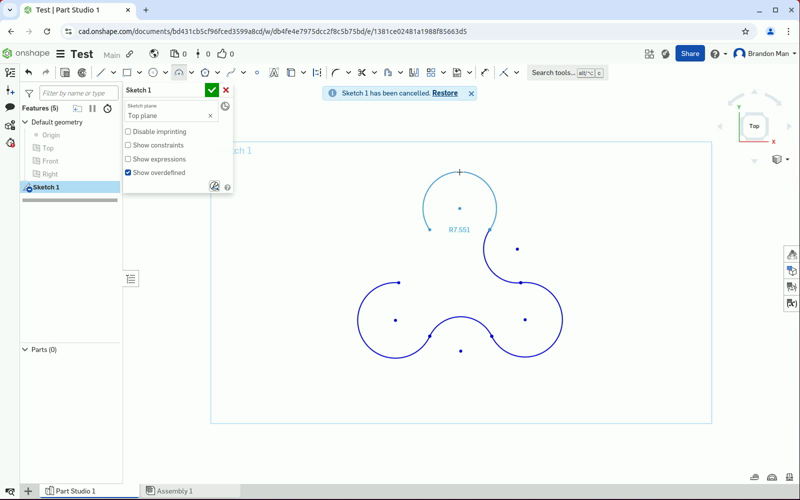
key_up(shift)
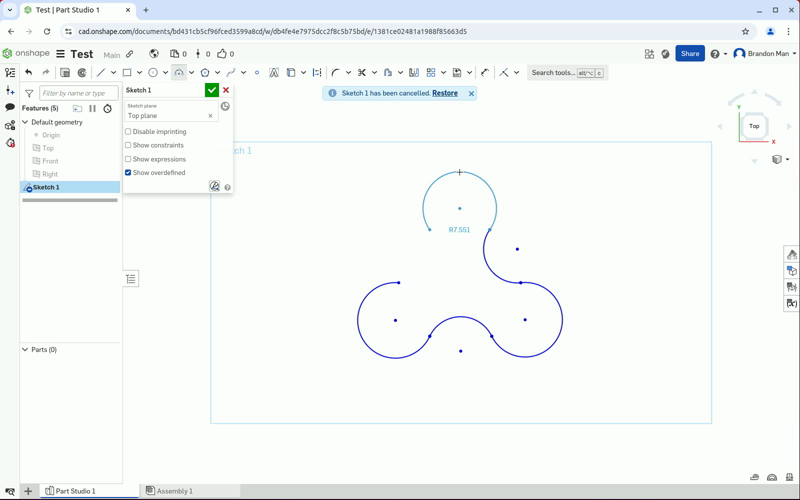
mouse_move(429, 229)
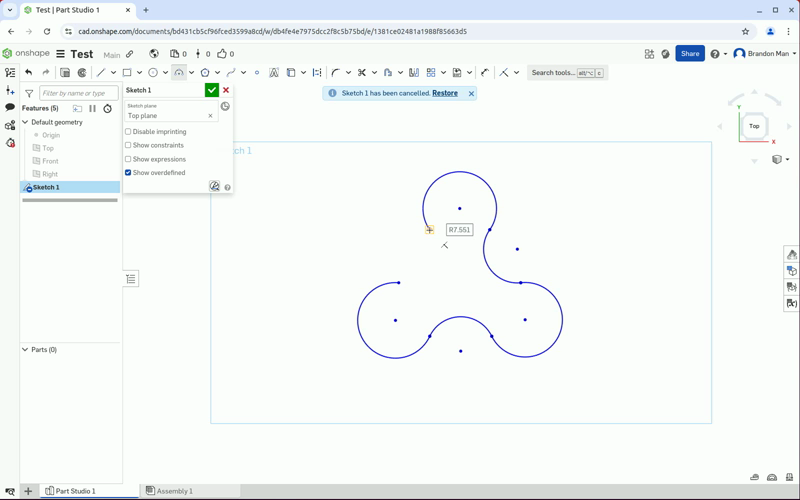
click(429, 229)
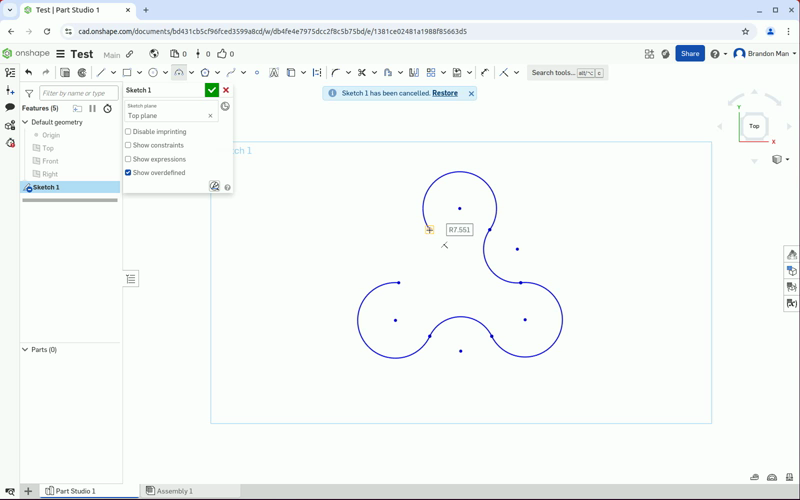
mouse_move(398, 282)
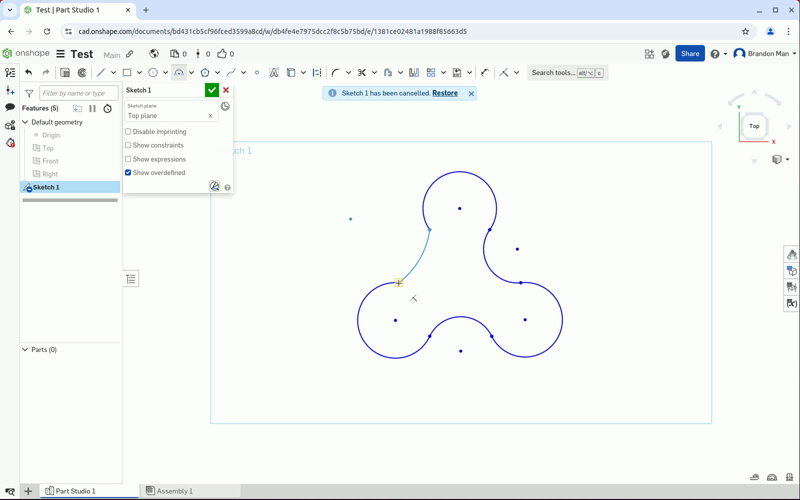
click(398, 282)
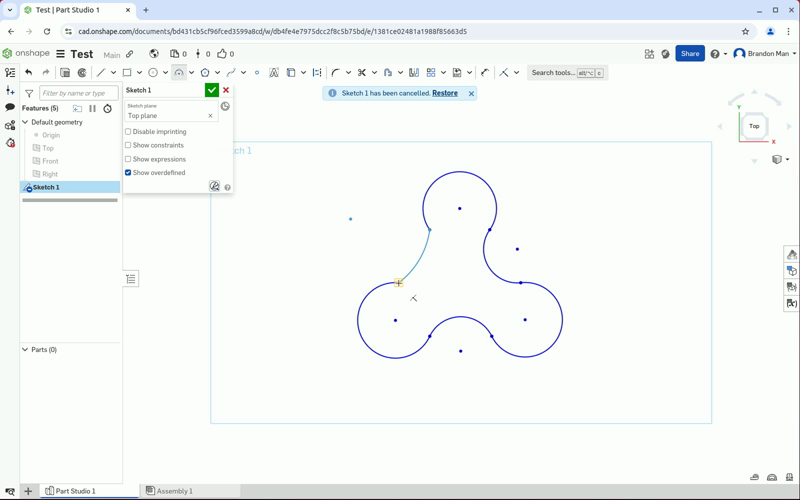
key_down(shift)
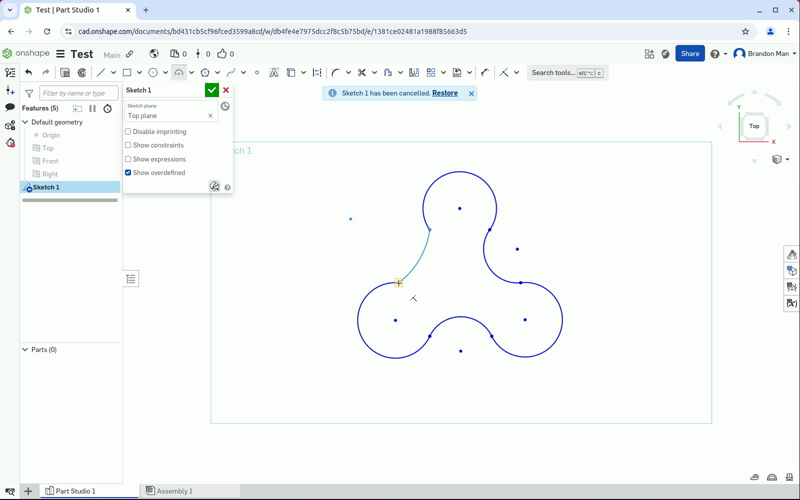
mouse_move(431, 266)
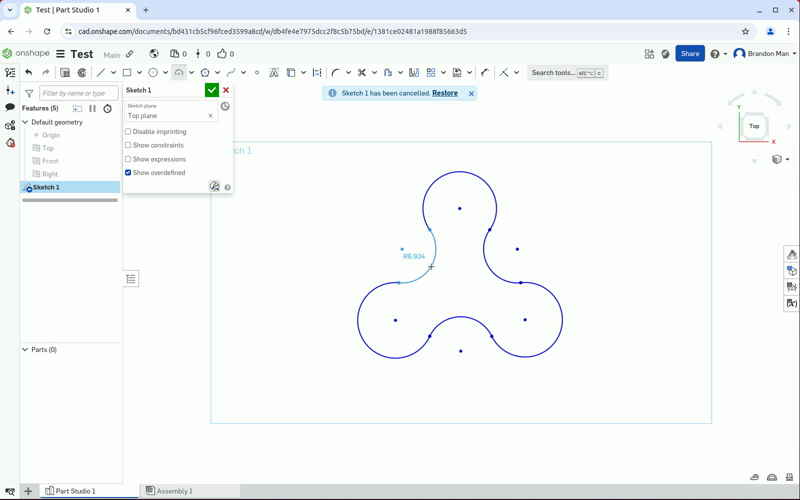
click(431, 266)
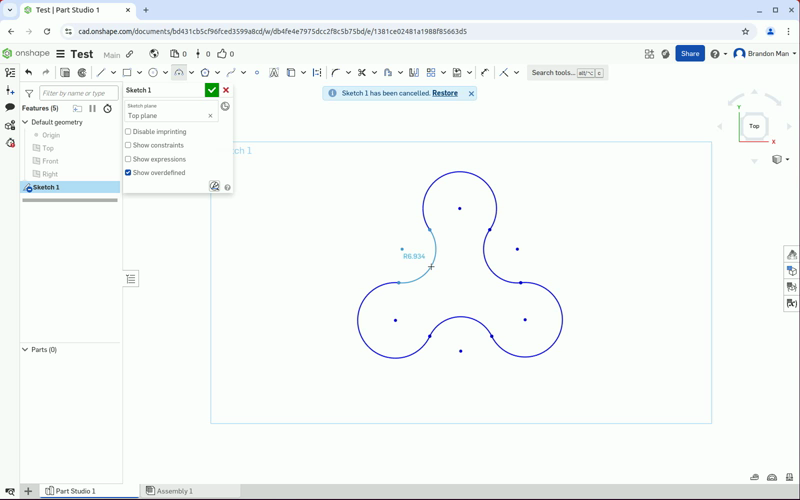
key_up(shift)
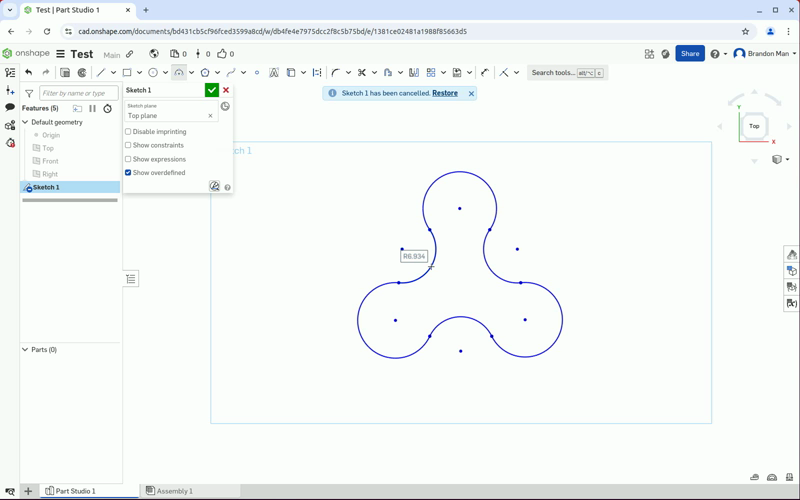
key(esc)
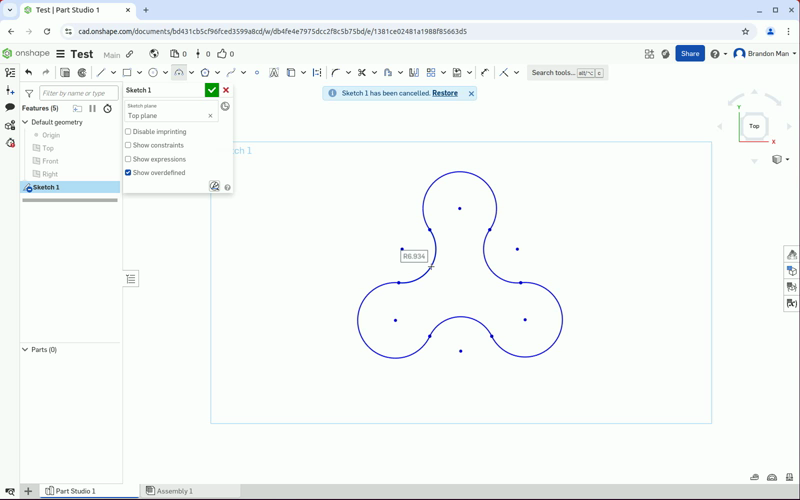
key(c)
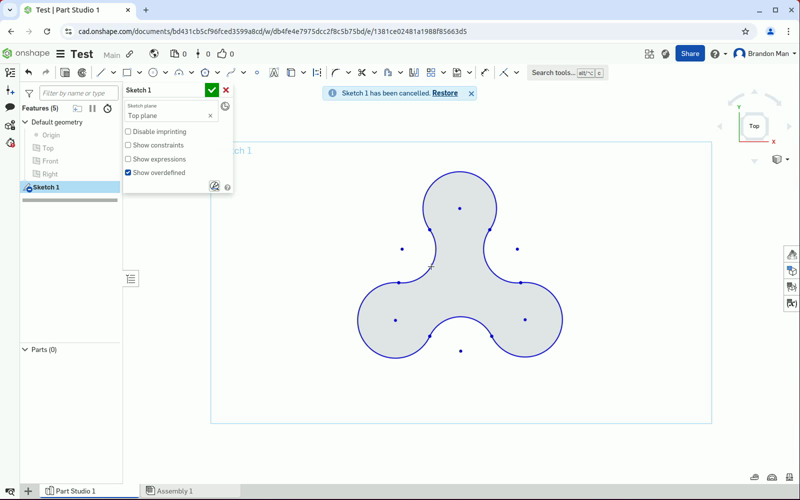
key_down(shift)
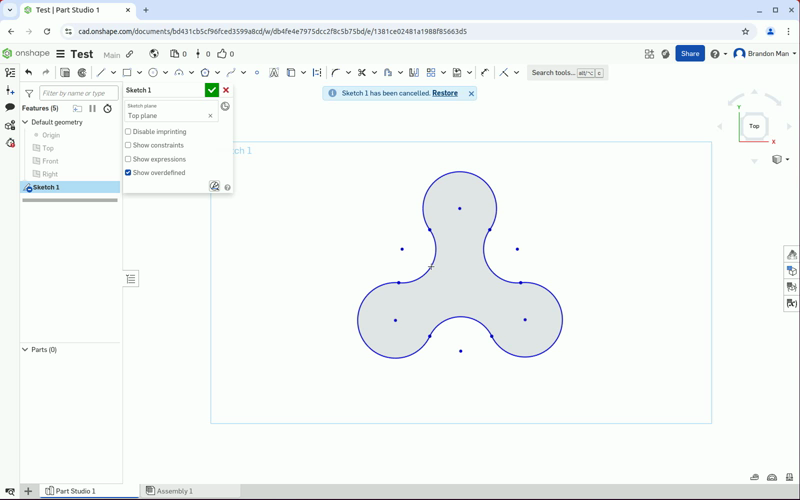
mouse_move(460, 282)
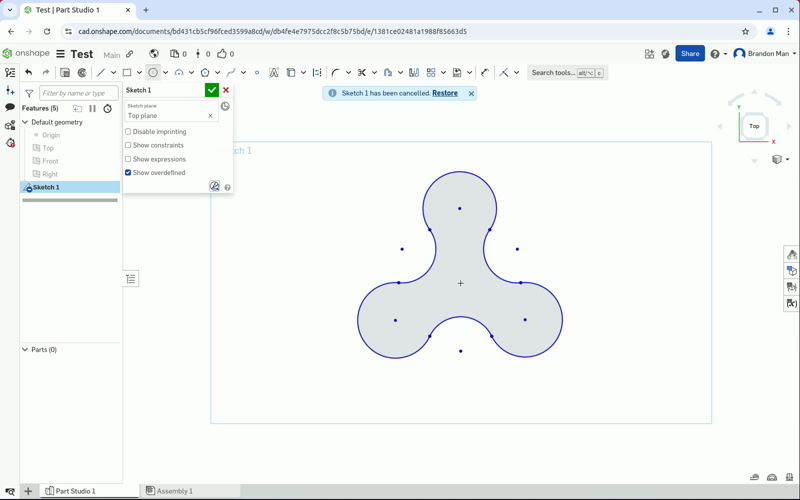
click(460, 282)
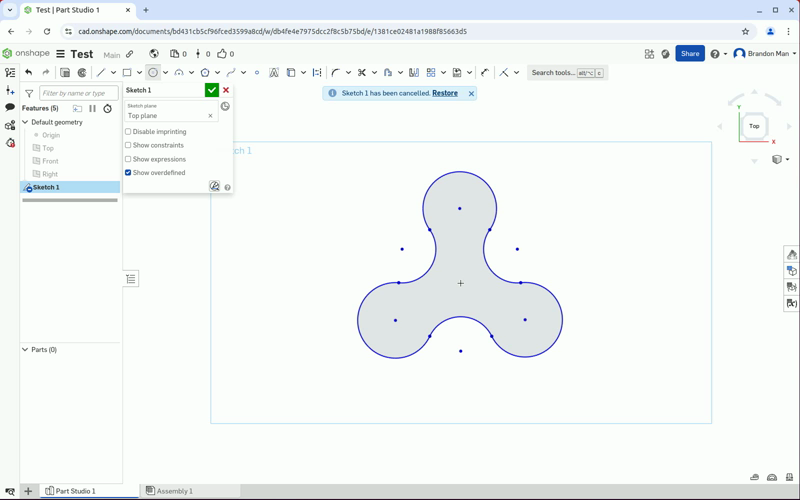
key_up(shift)
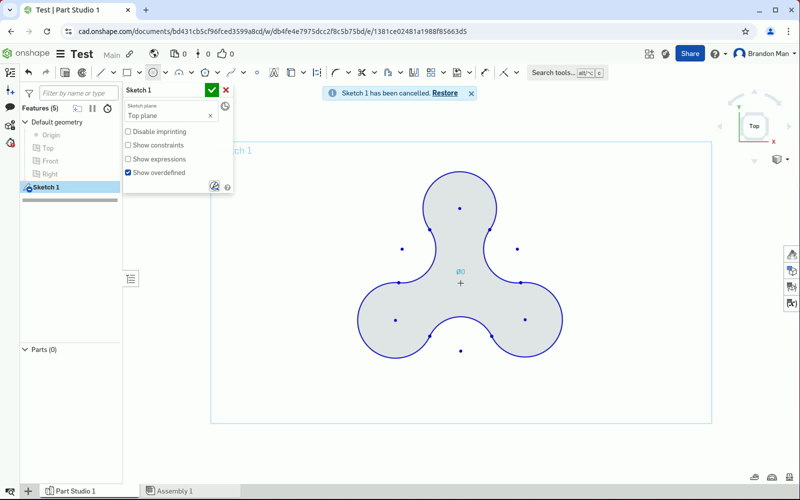
mouse_move(490, 282)
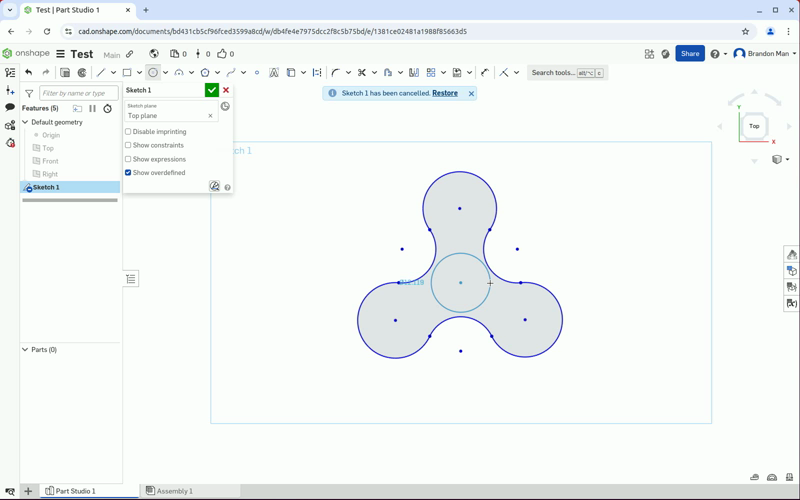
click(490, 282)
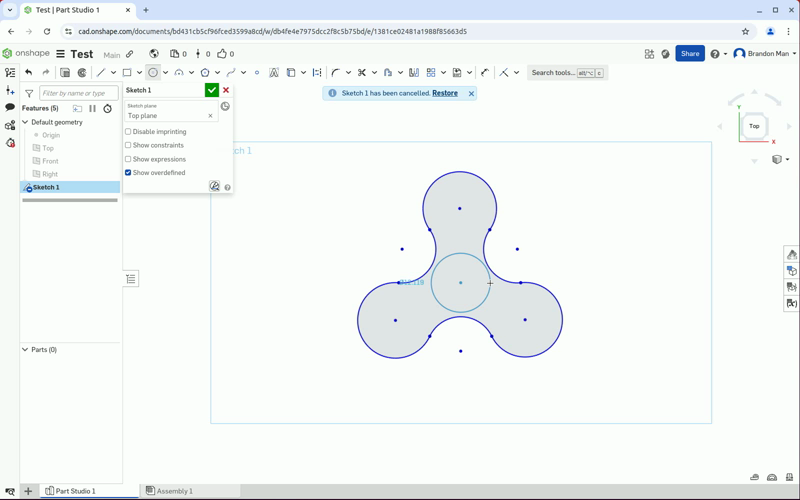
key(esc)
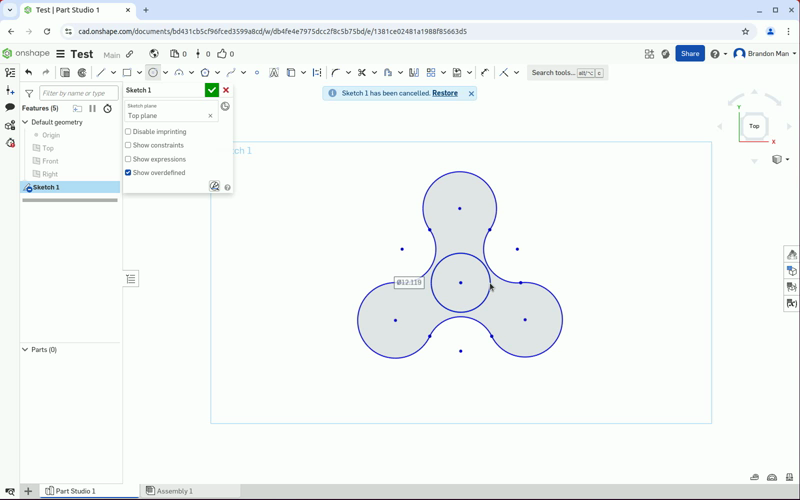
mouse_move(524, 308)
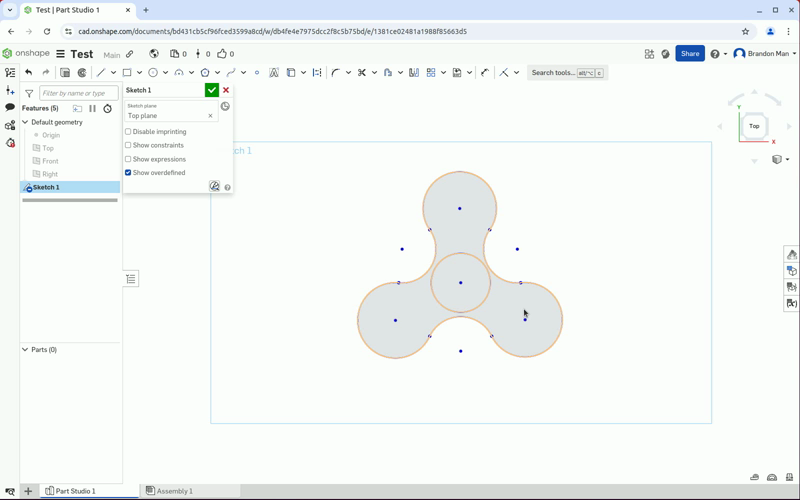
click(524, 308)
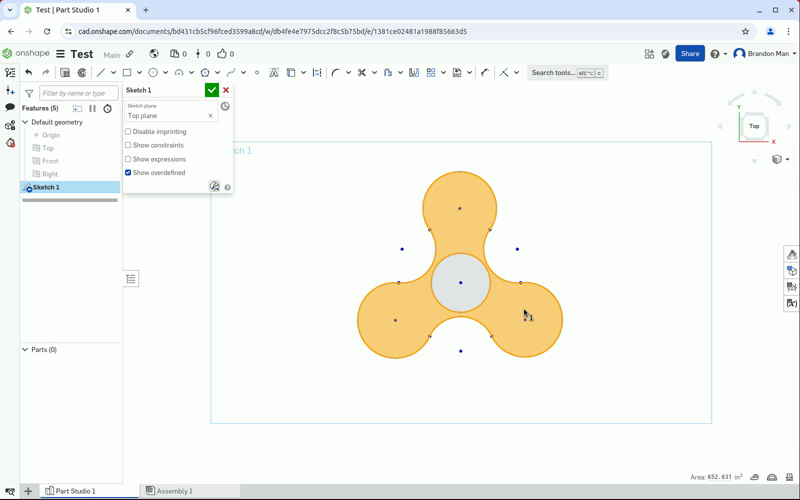
mouse_move(73, 352)
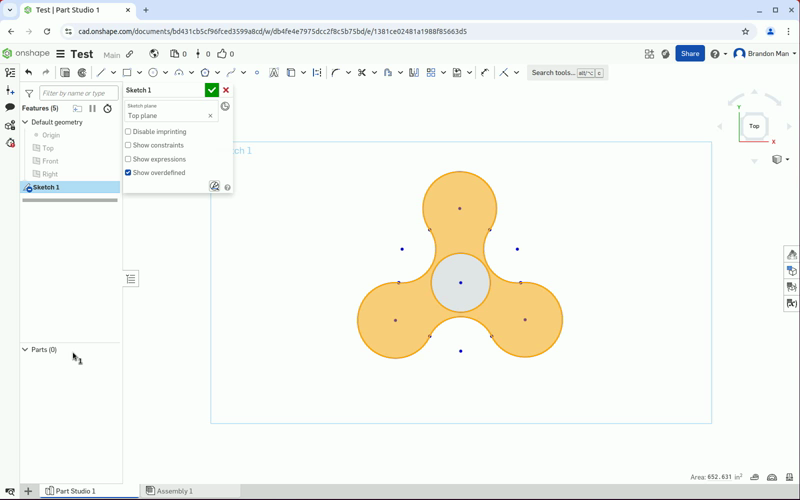
key(shift+y)
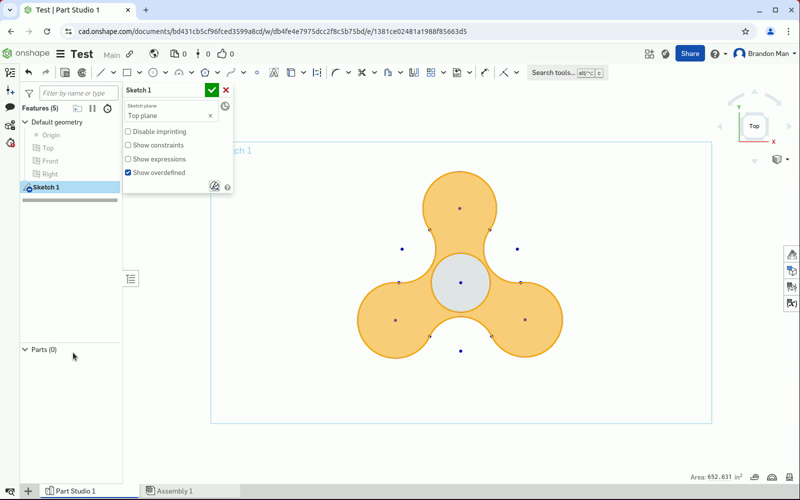
key(shift+e)
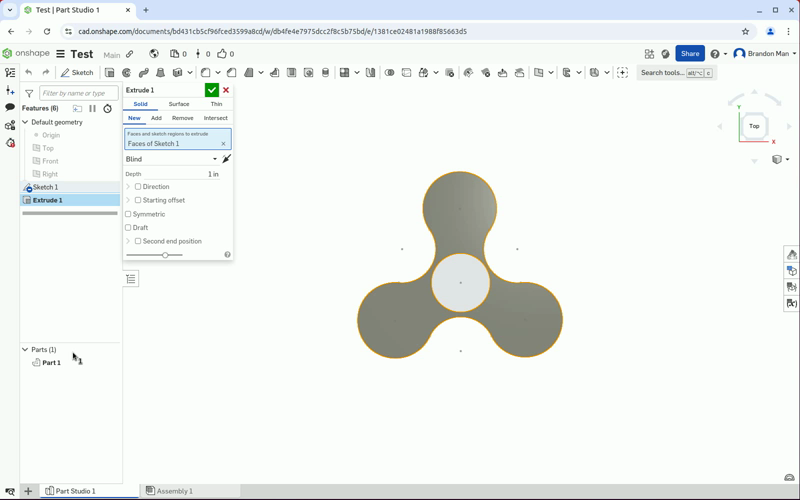
mouse_move(143, 106)
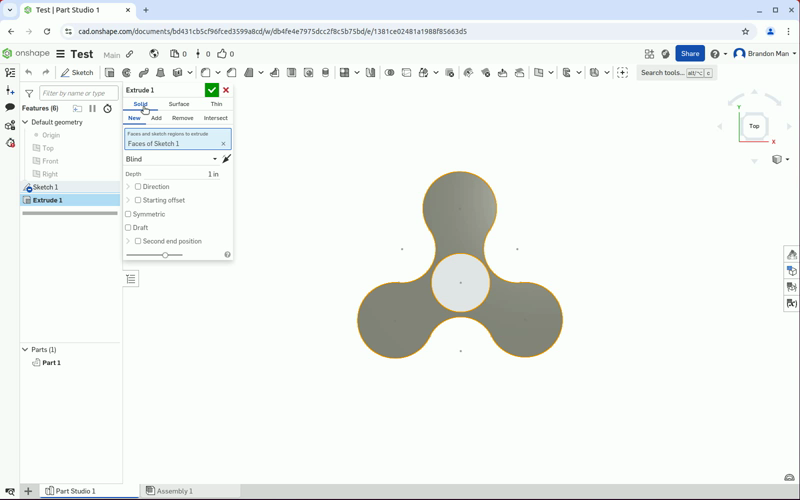
click(143, 106)
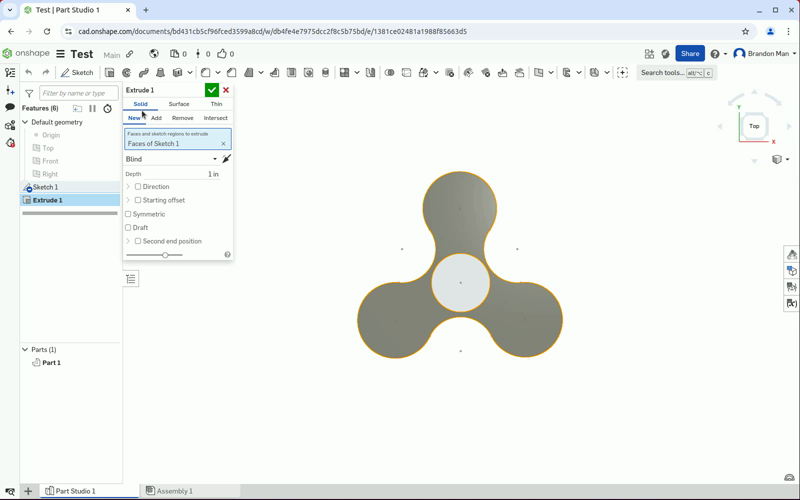
mouse_move(137, 120)
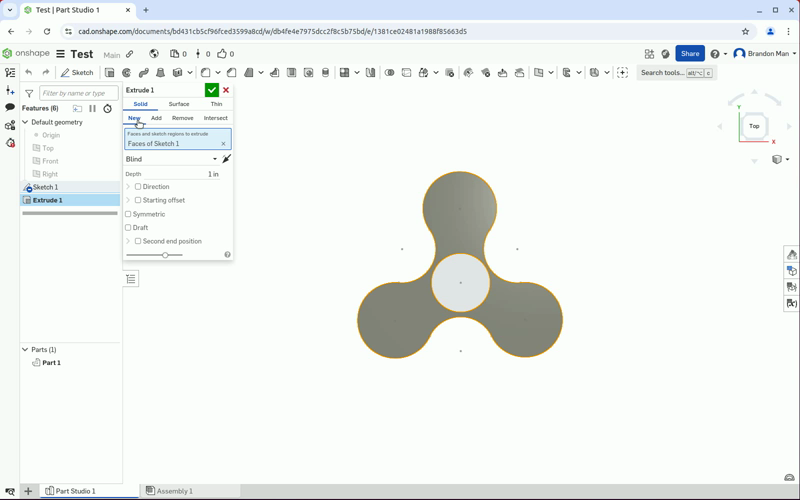
click(137, 120)
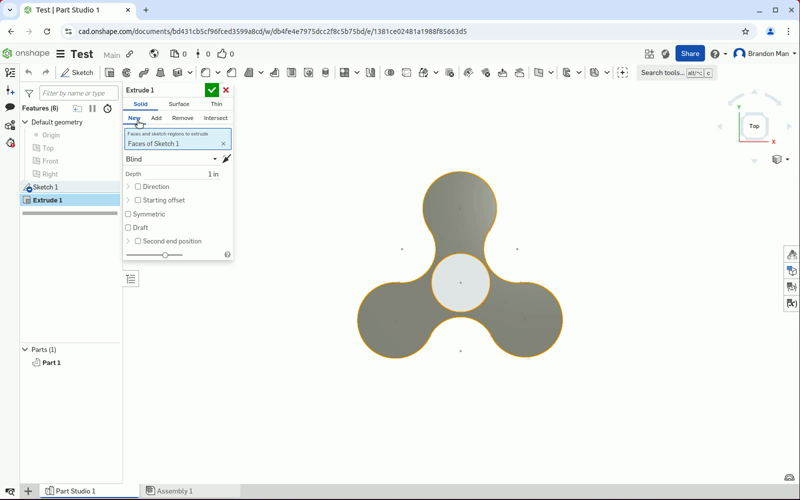
key(tab, 4)
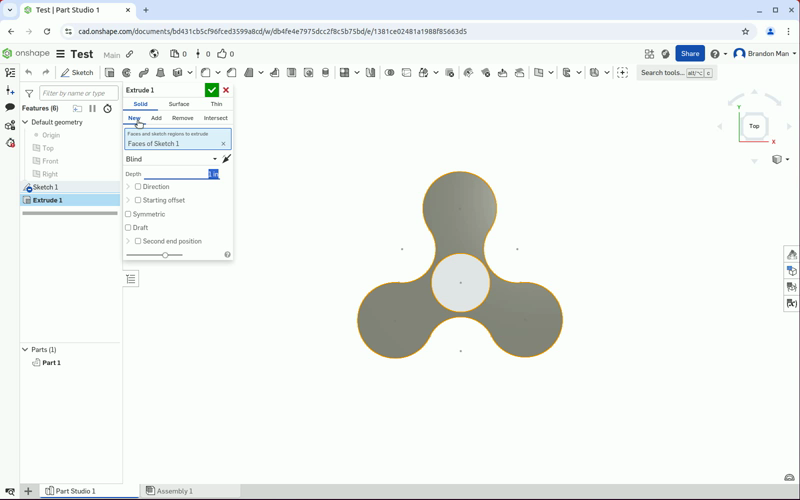
text(0.722)
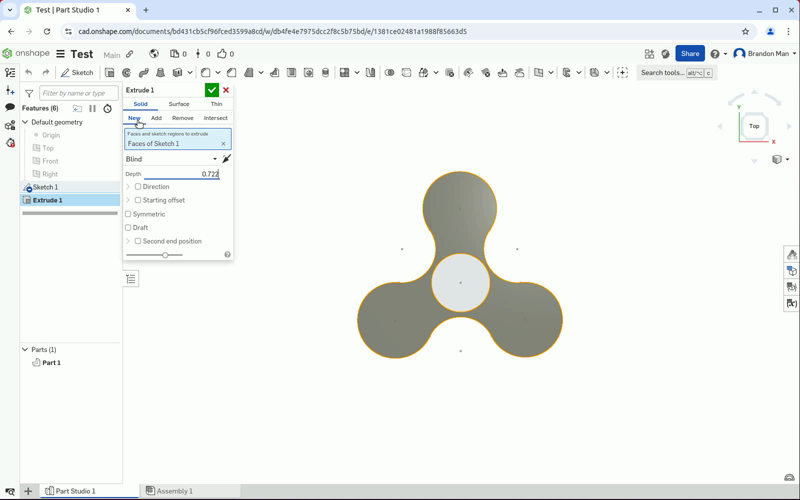
key(enter)
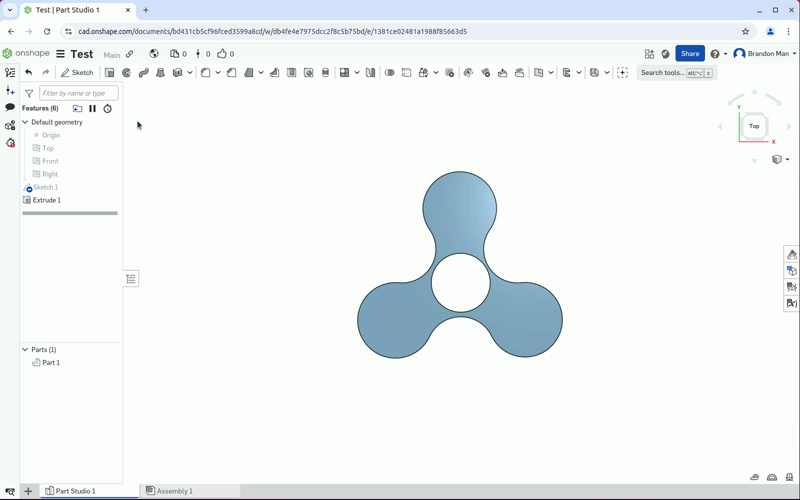
key(shift+h)
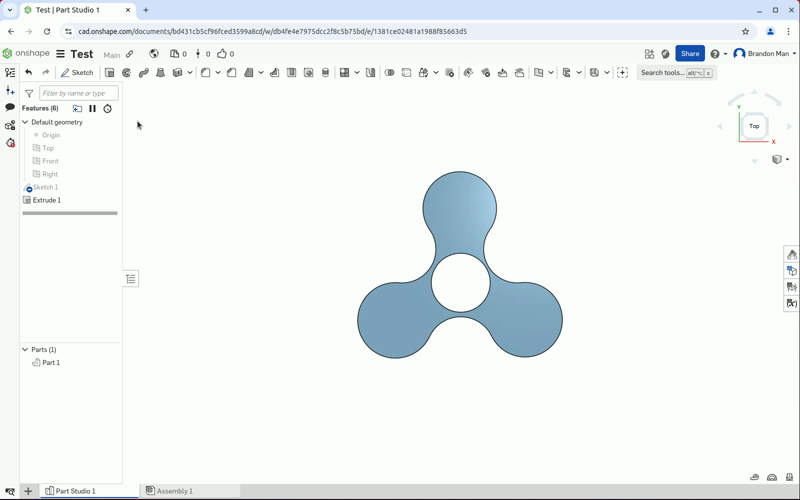
key(shift+h)
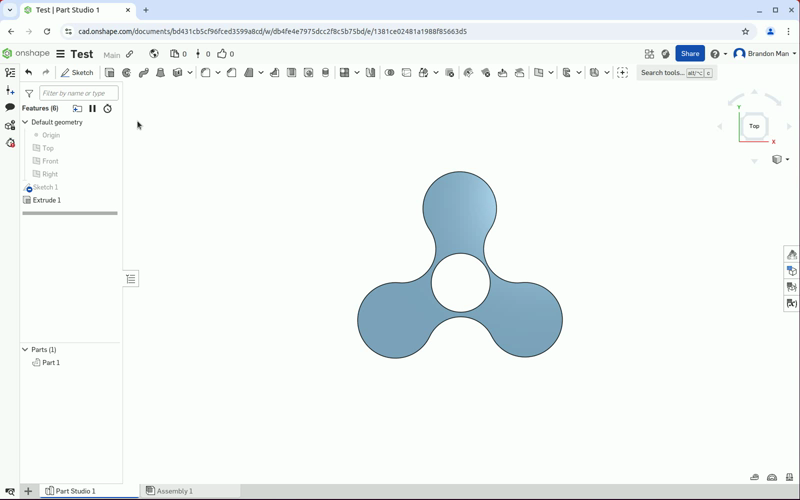
mouse_move(73, 189)
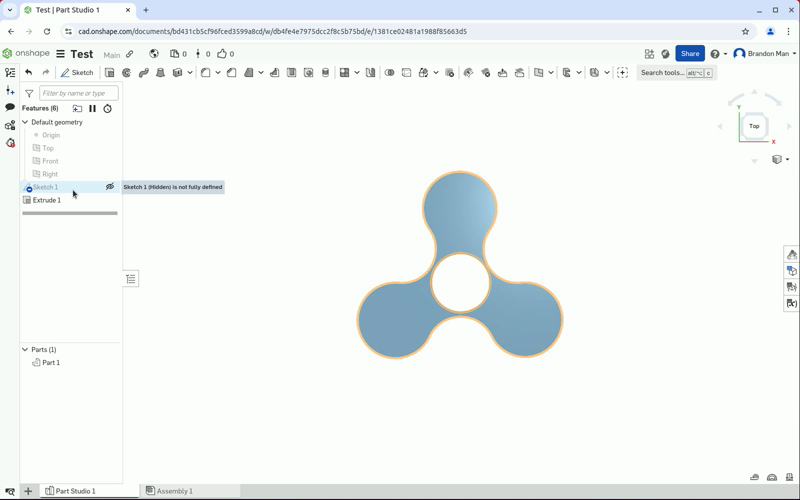
click(73, 189)
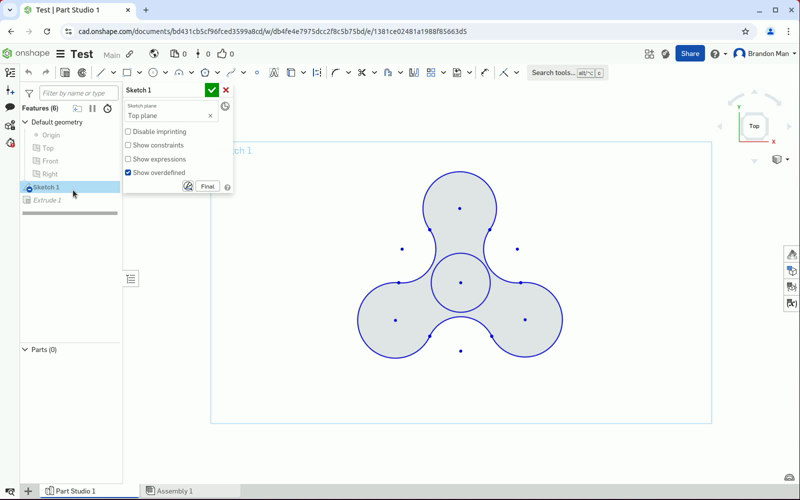
mouse_move(229, 92)
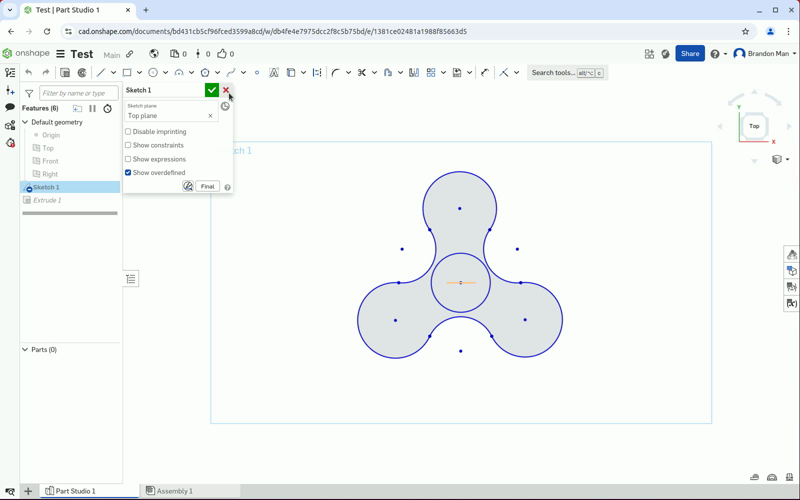
click(229, 92)
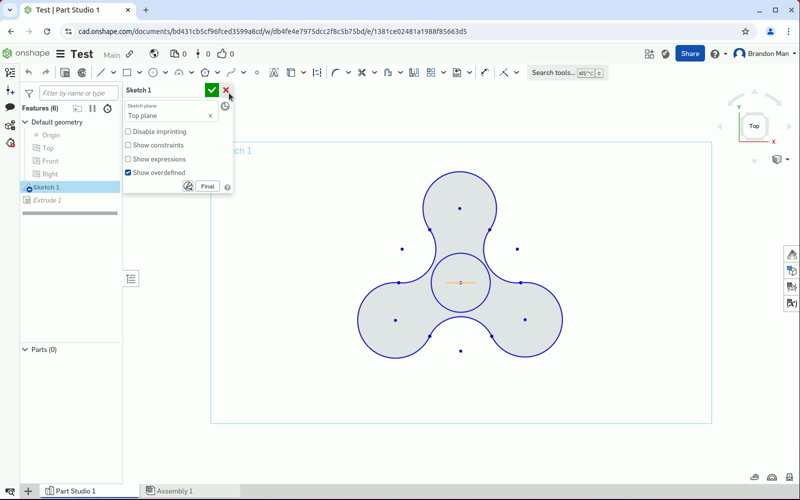
key(shift+s)
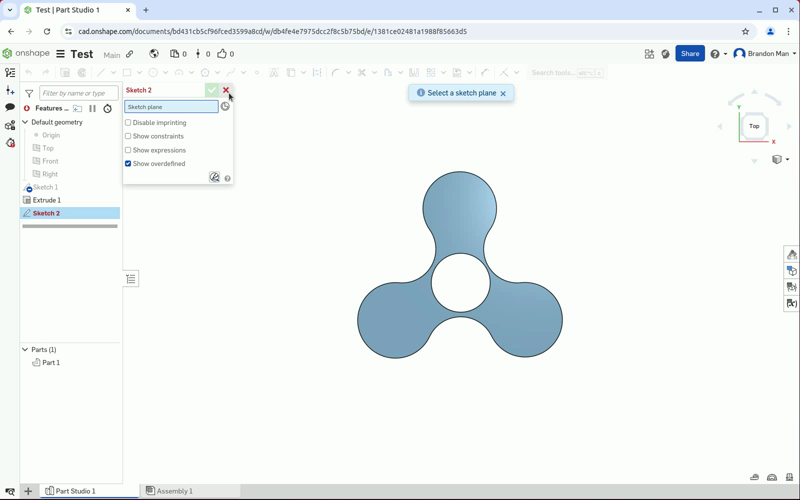
mouse_move(73, 150)
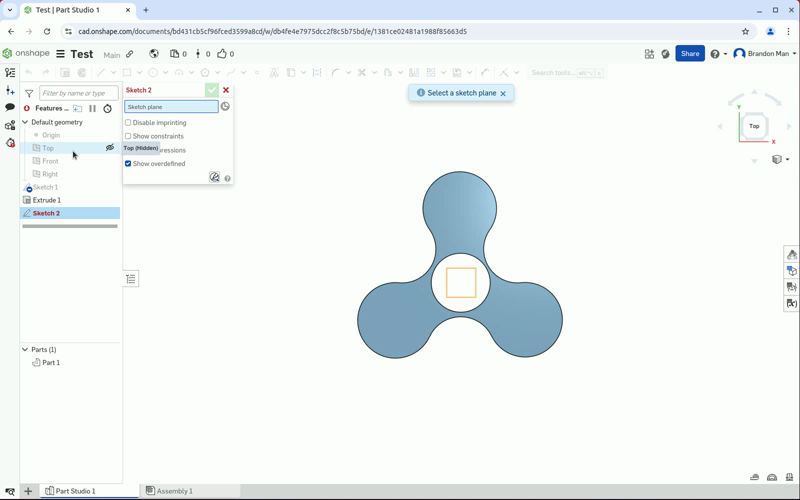
click(73, 150)
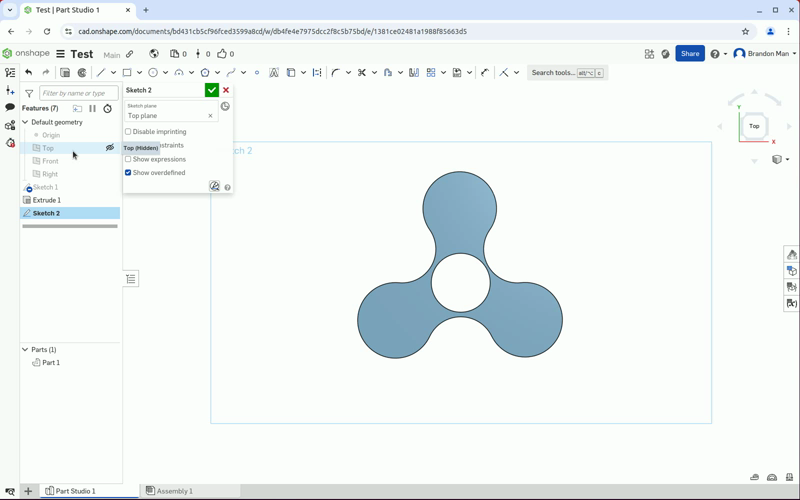
mouse_move(73, 352)
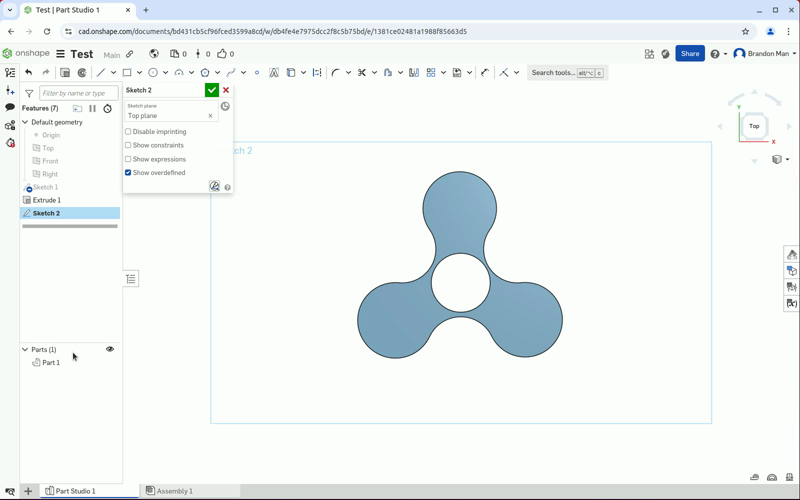
key(y)
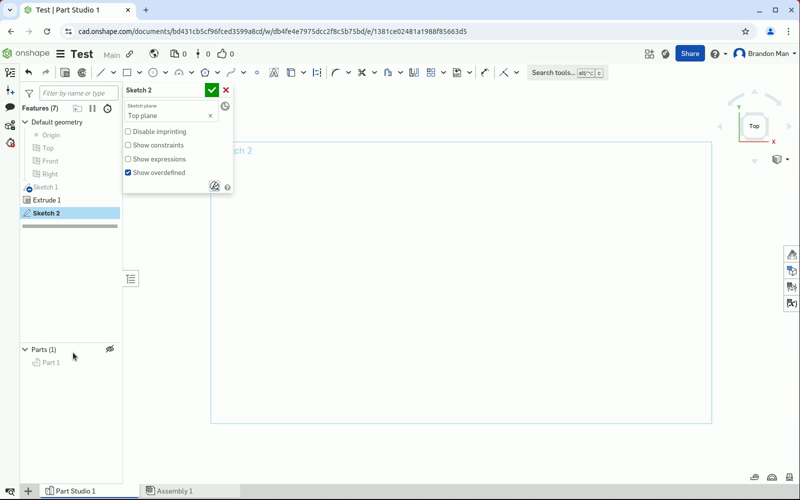
key(c)
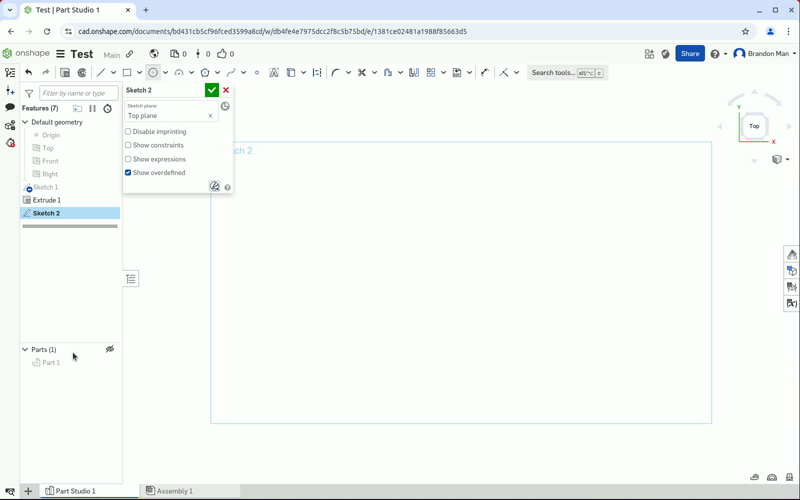
key_down(shift)
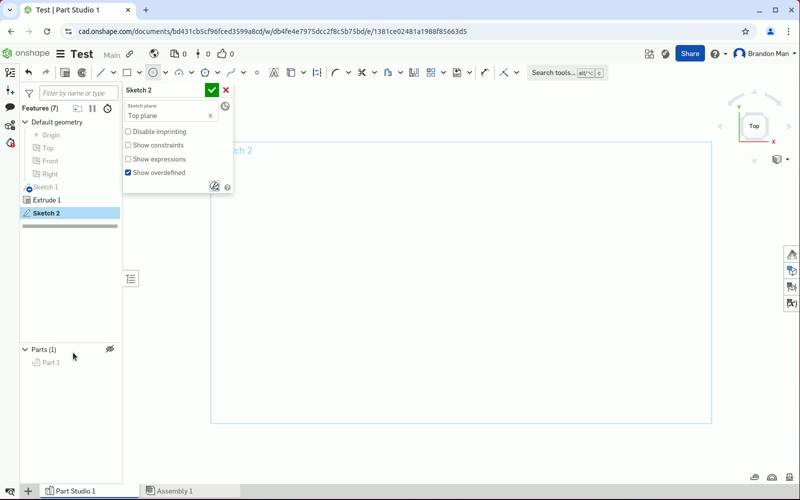
mouse_move(460, 282)
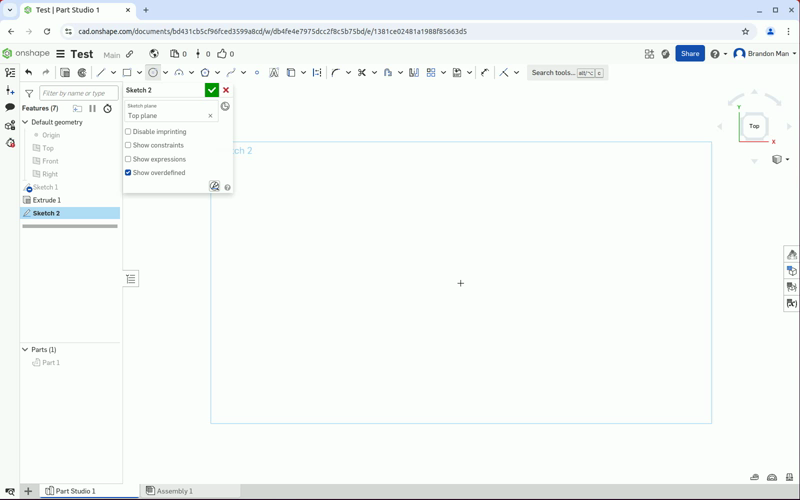
click(460, 282)
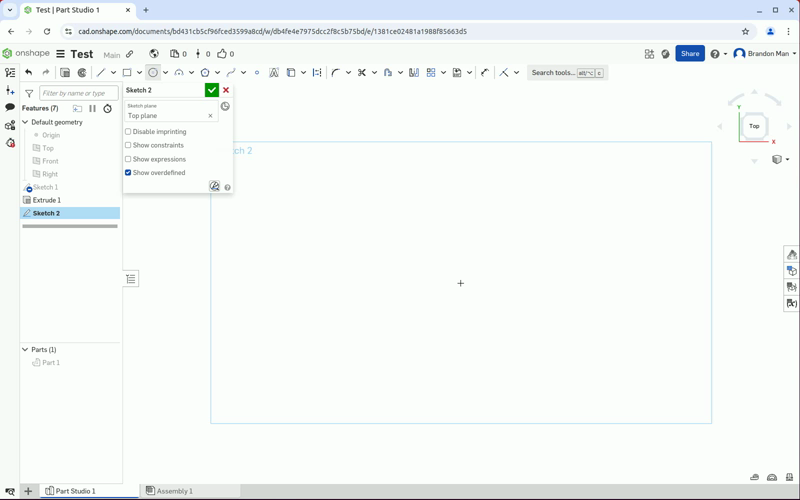
key_up(shift)
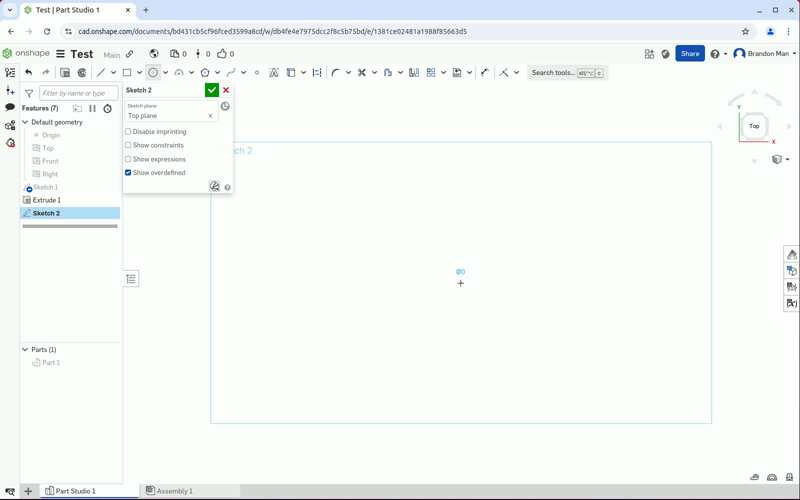
mouse_move(491, 282)
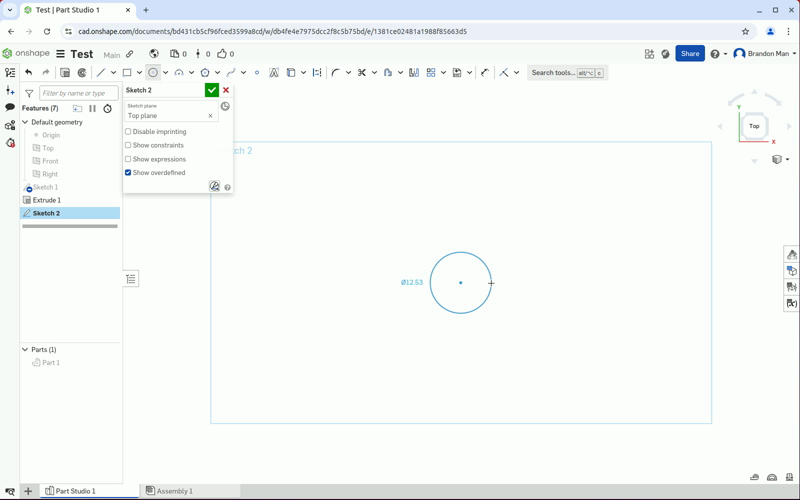
click(491, 282)
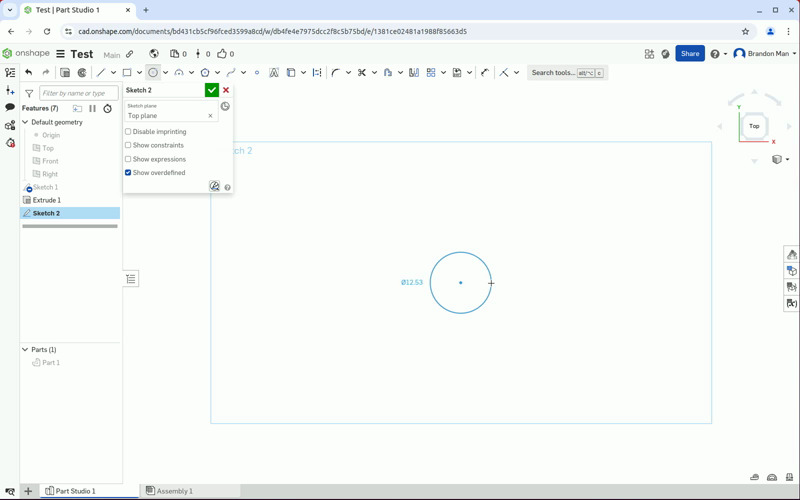
key(esc)
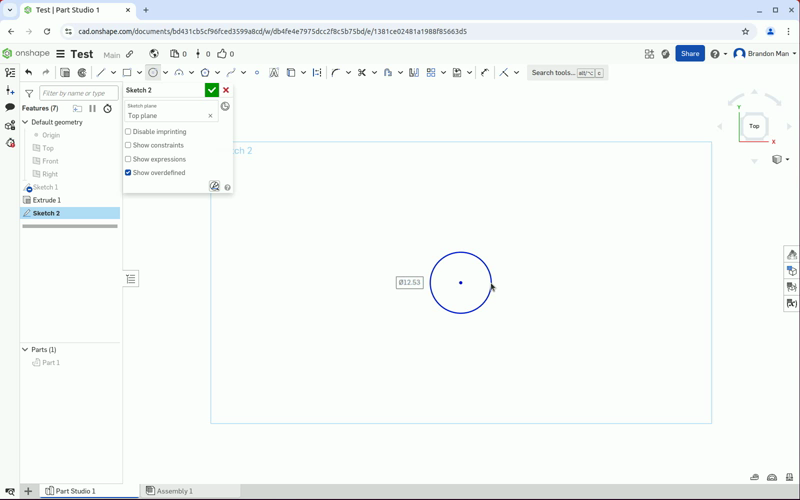
key(c)
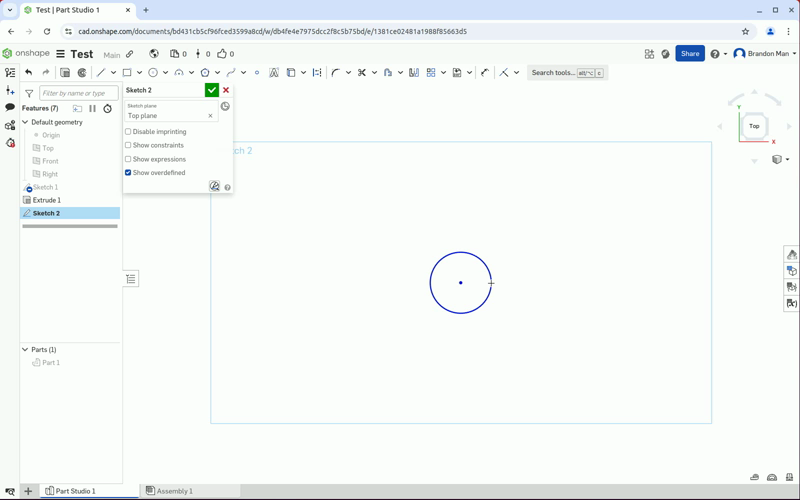
key_down(shift)
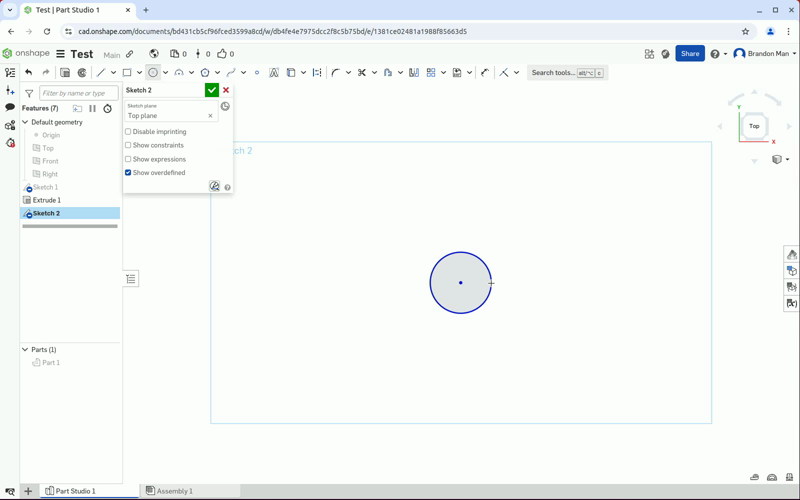
mouse_move(460, 282)
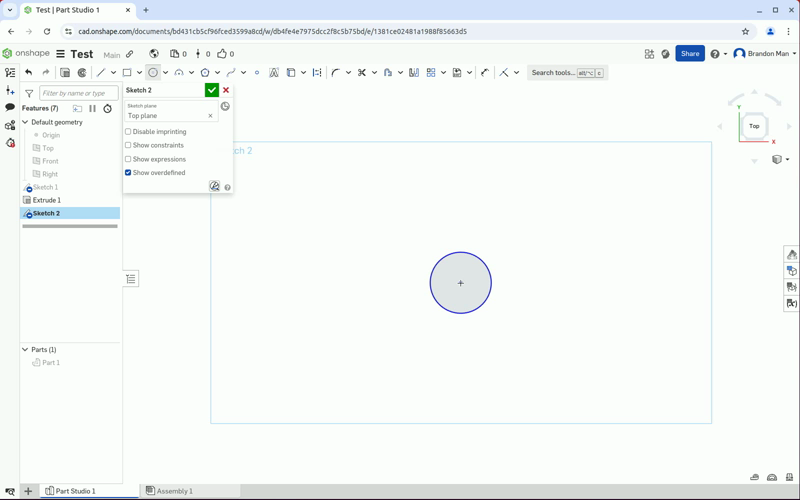
click(460, 282)
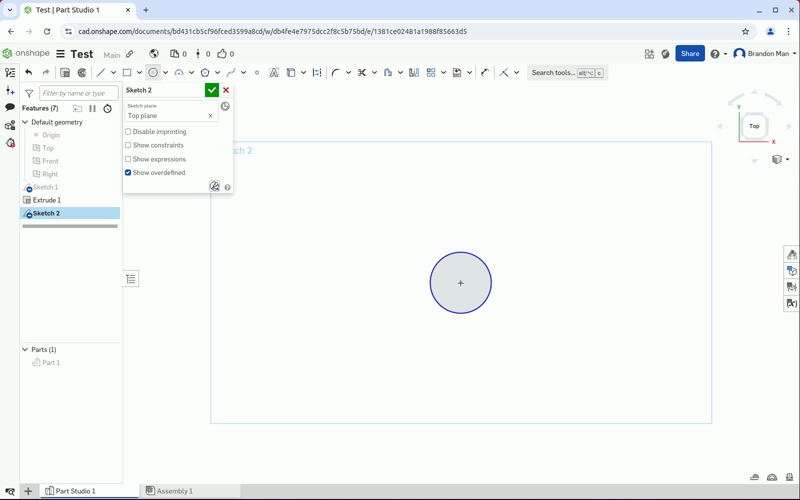
key_up(shift)
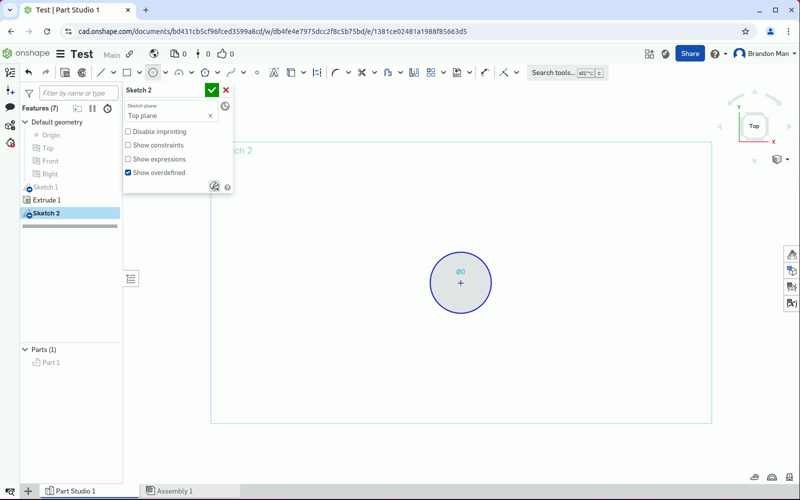
mouse_move(467, 282)
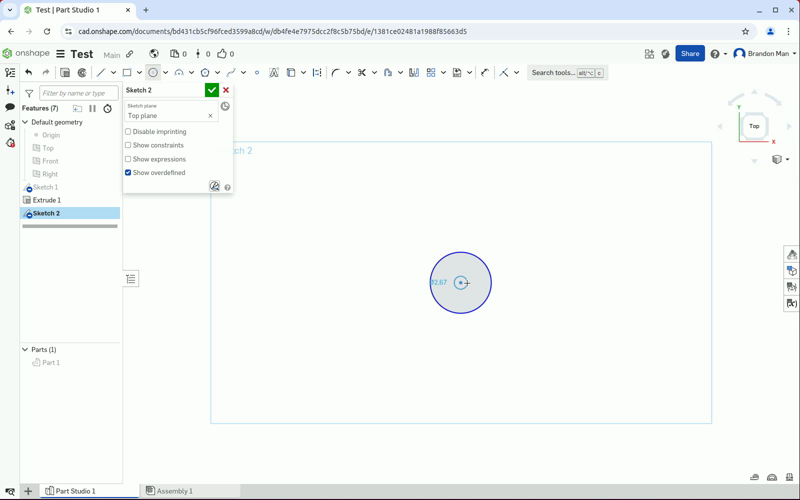
click(467, 282)
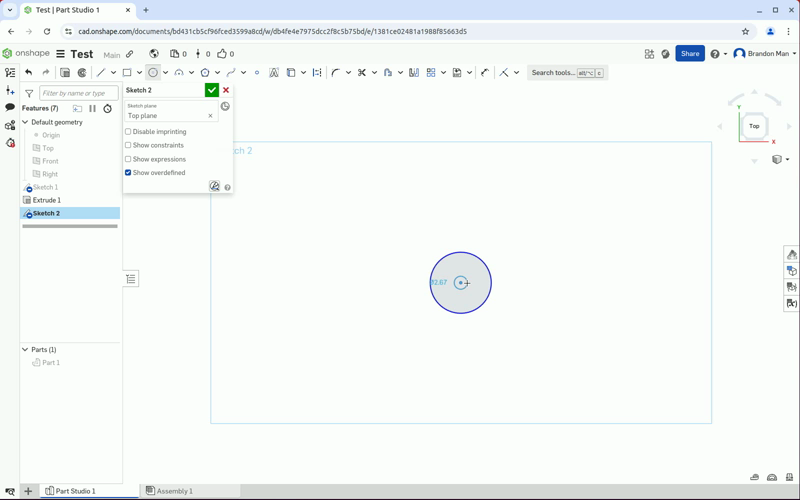
key(esc)
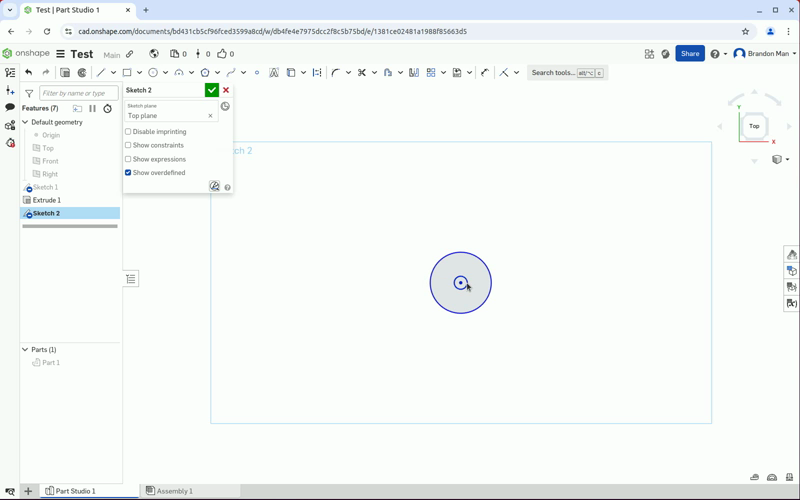
mouse_move(450, 260)
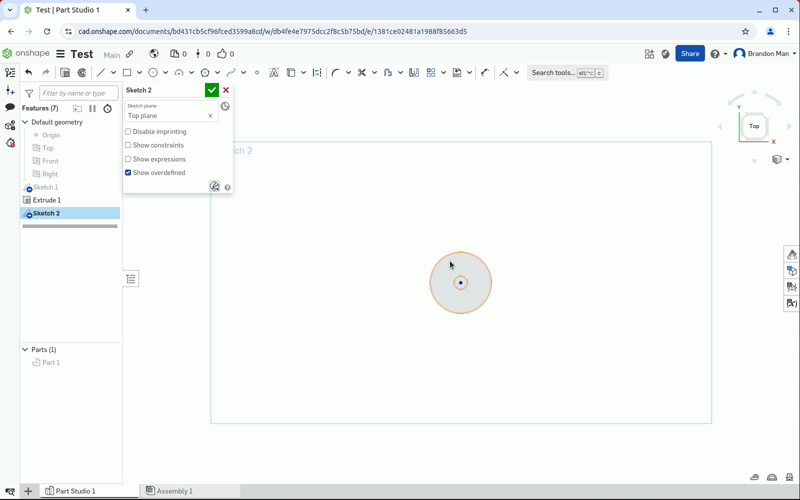
click(450, 260)
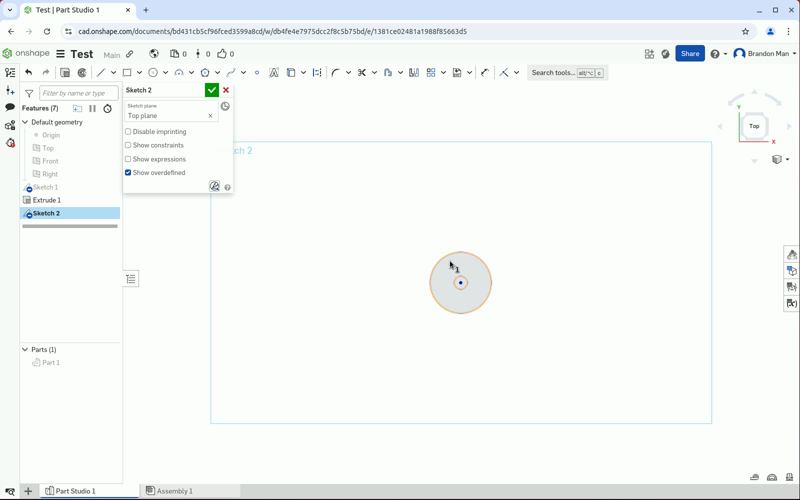
mouse_move(73, 352)
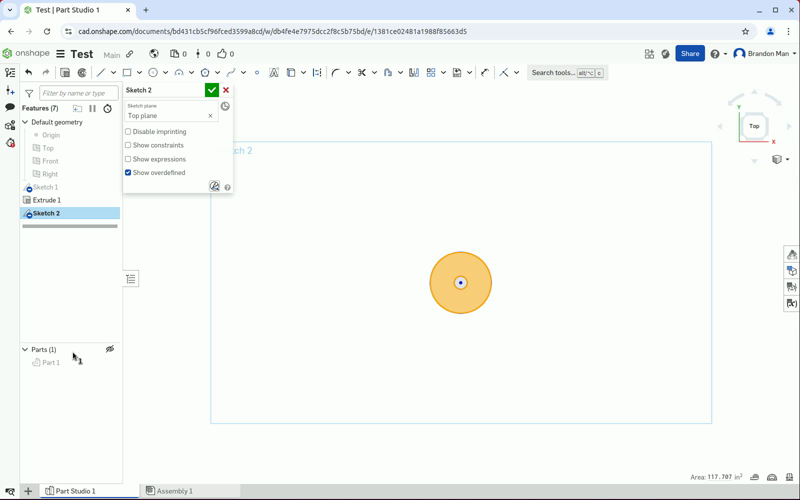
key(shift+y)
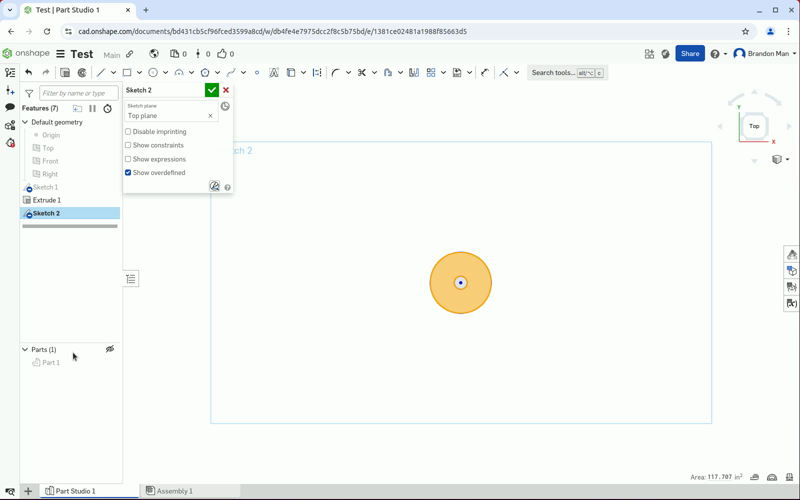
key(shift+e)
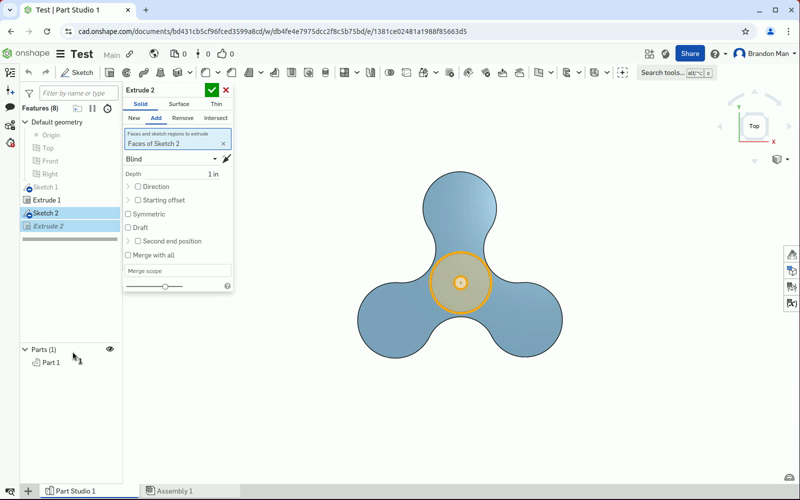
mouse_move(143, 106)
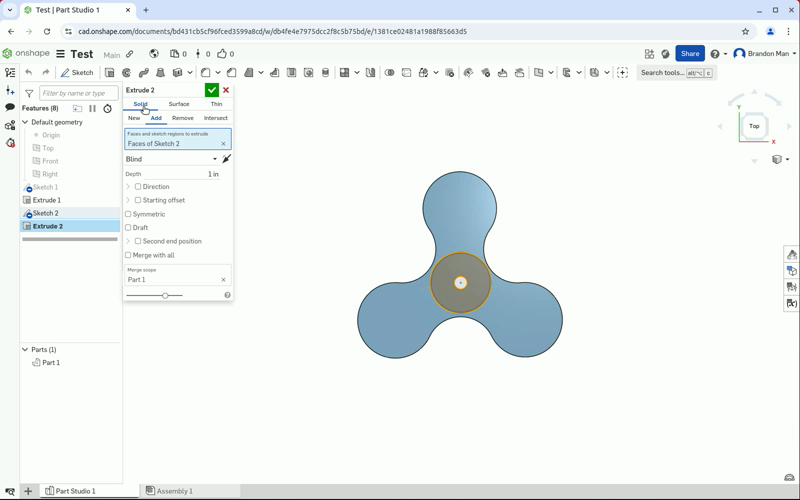
click(143, 106)
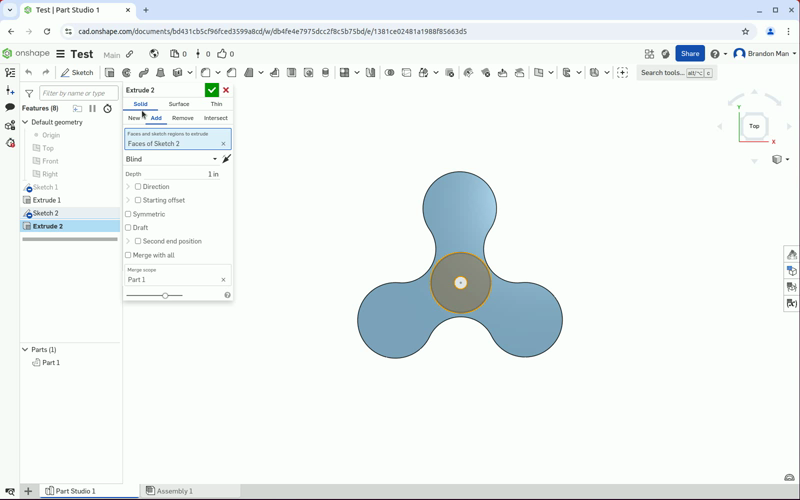
mouse_move(137, 120)
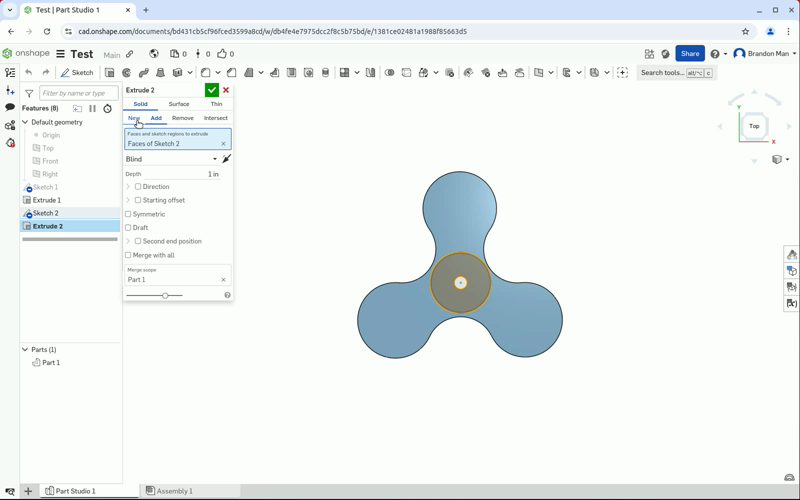
click(137, 120)
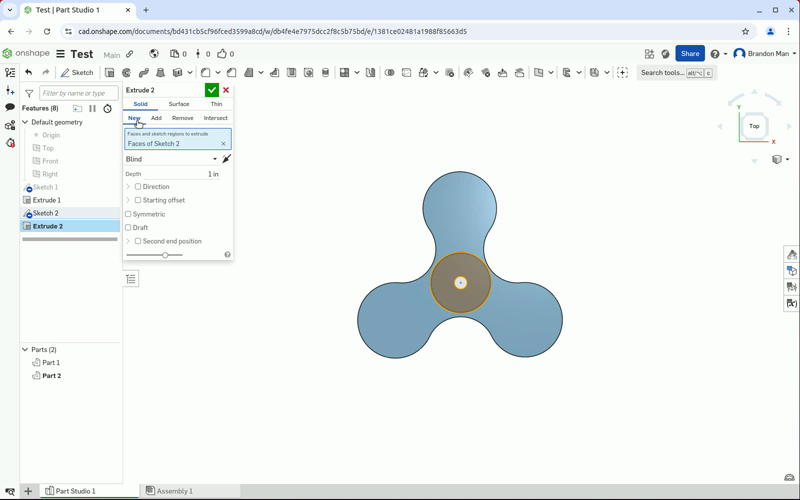
key(tab, 4)
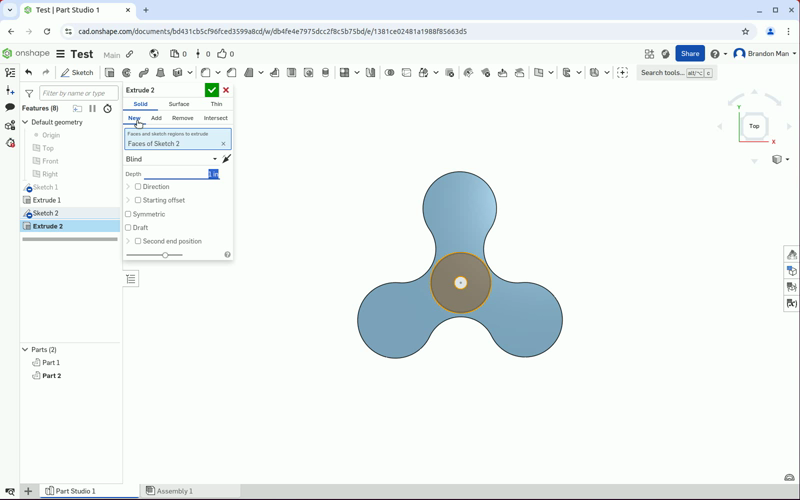
text(0.722)
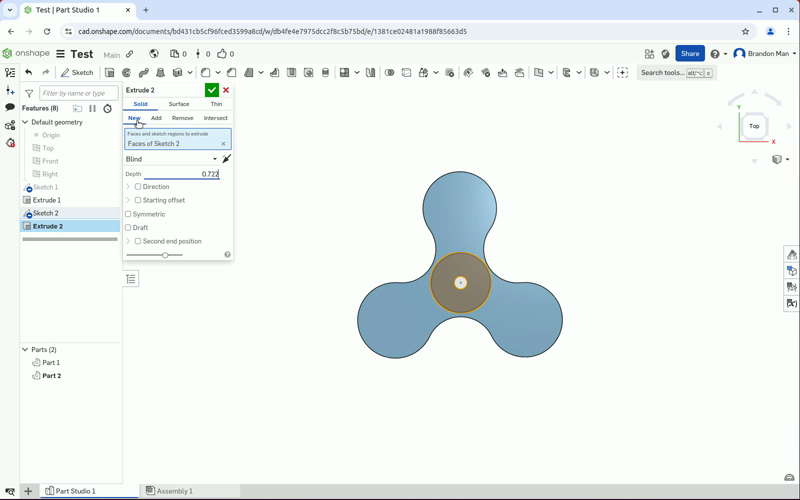
key(enter)
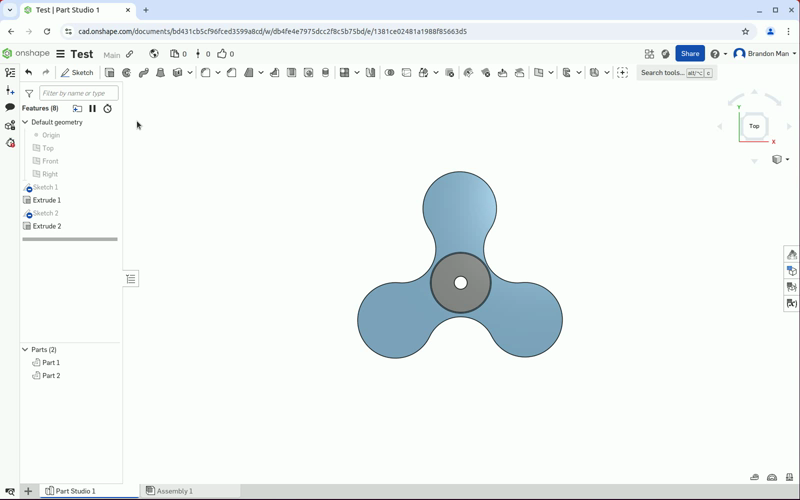
key(shift+h)
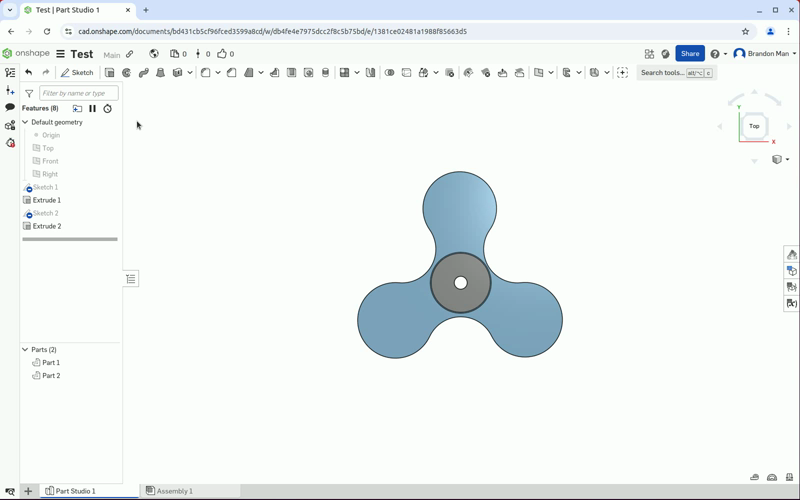
key(shift+h)
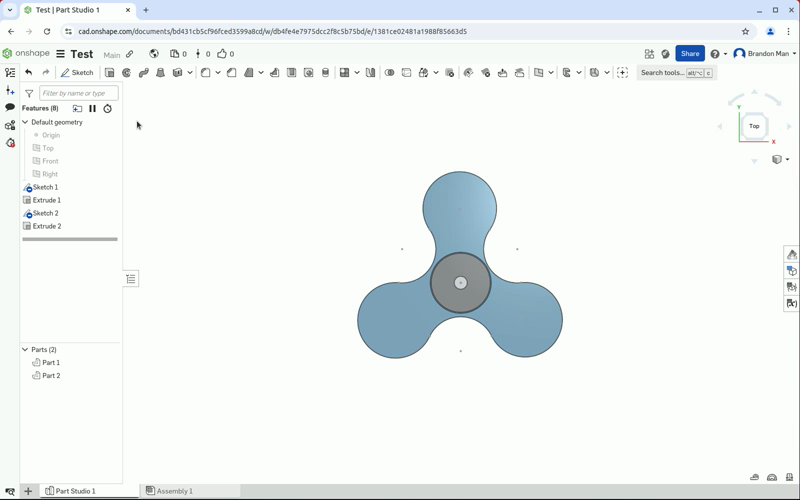
key(shift+7)
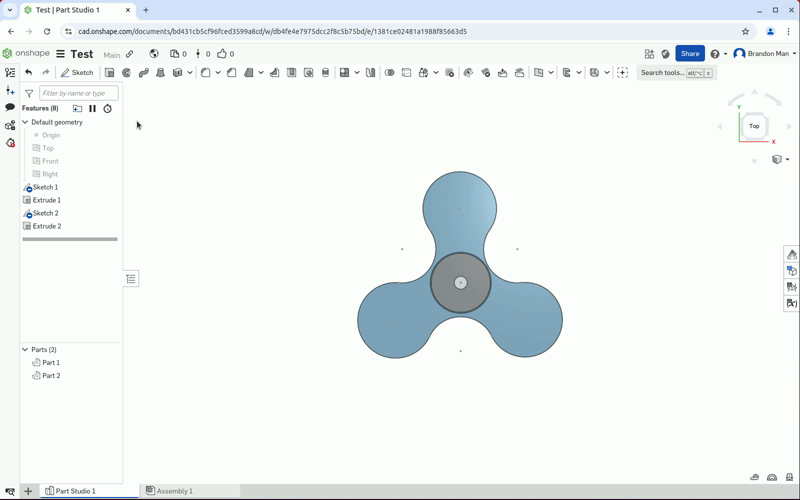
key(up, 3)
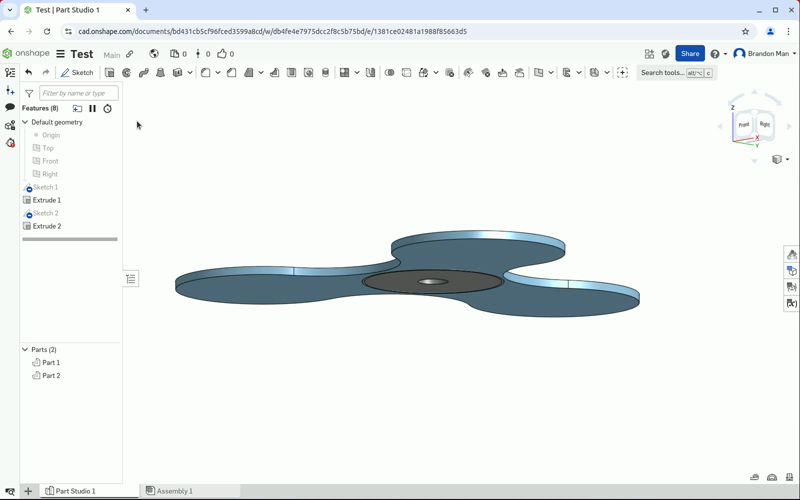
key(left, 3)
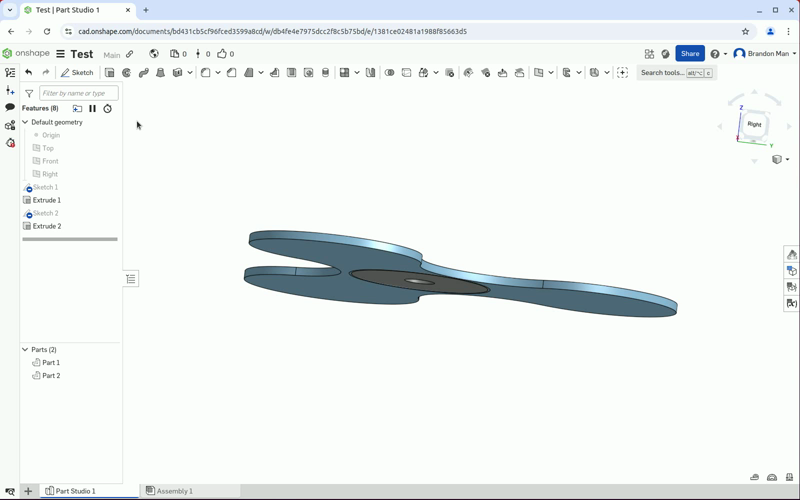
key(right, 3)
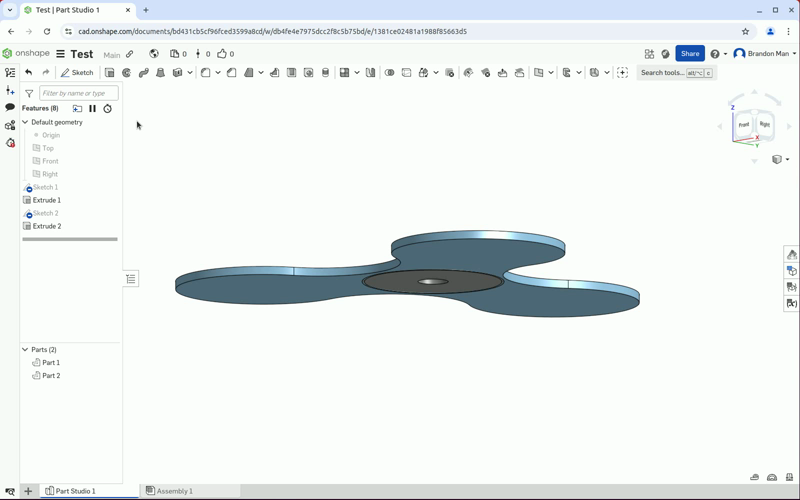
key(down, 3)
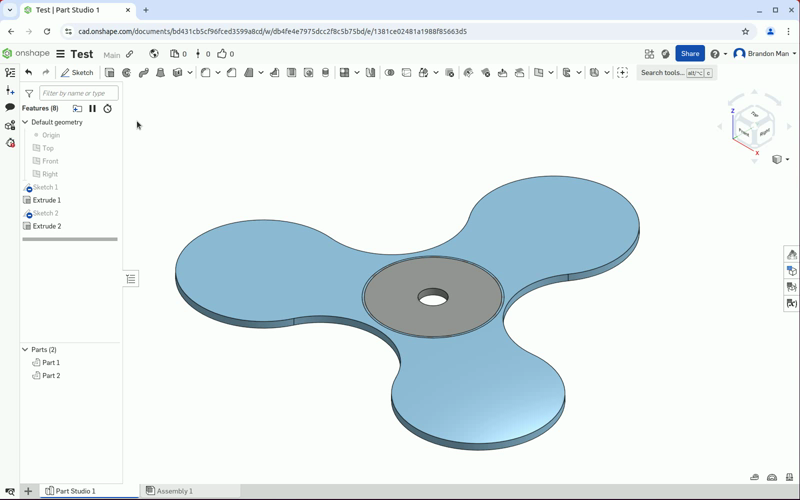
mouse_move(73, 189)
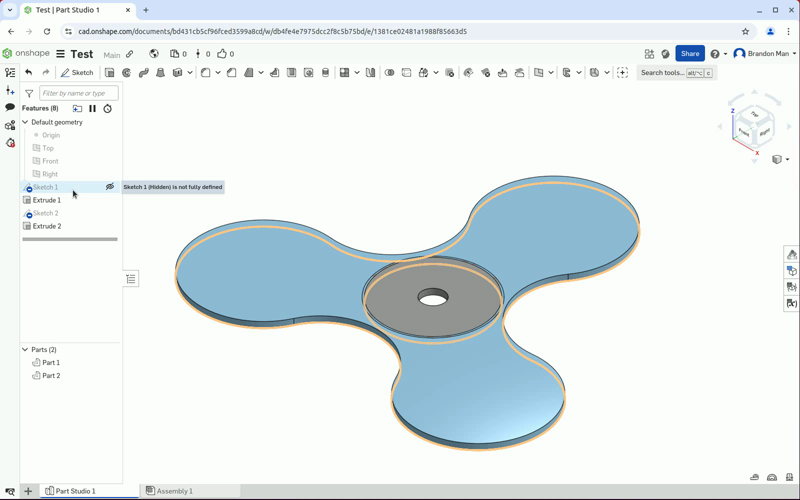
click(73, 189)